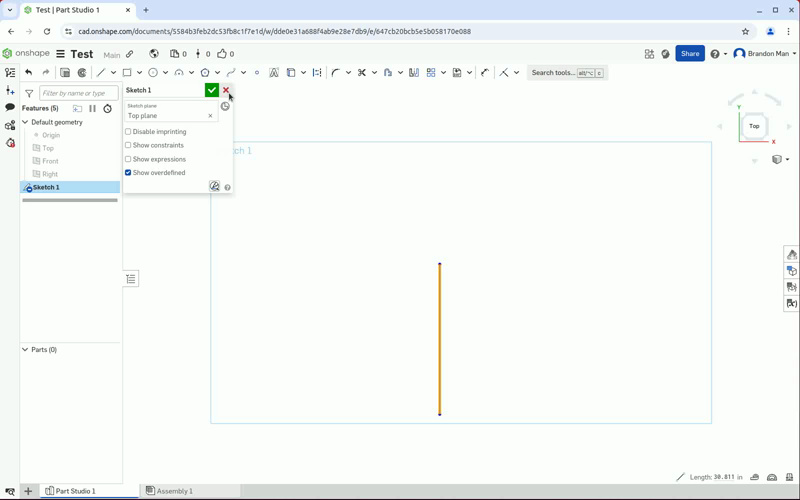
key(shift+h)
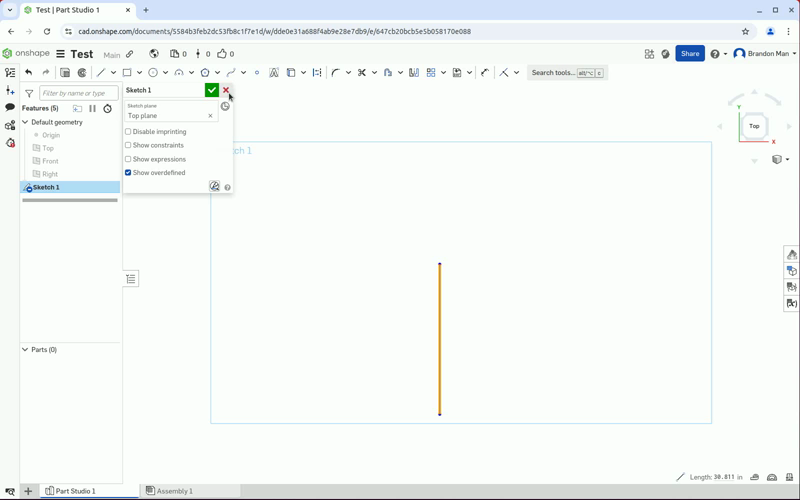
key(shift+s)
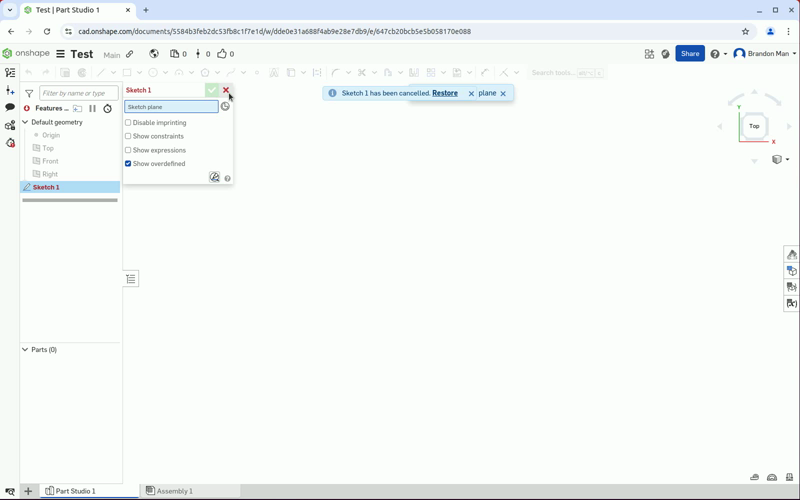
mouse_move(73, 150)
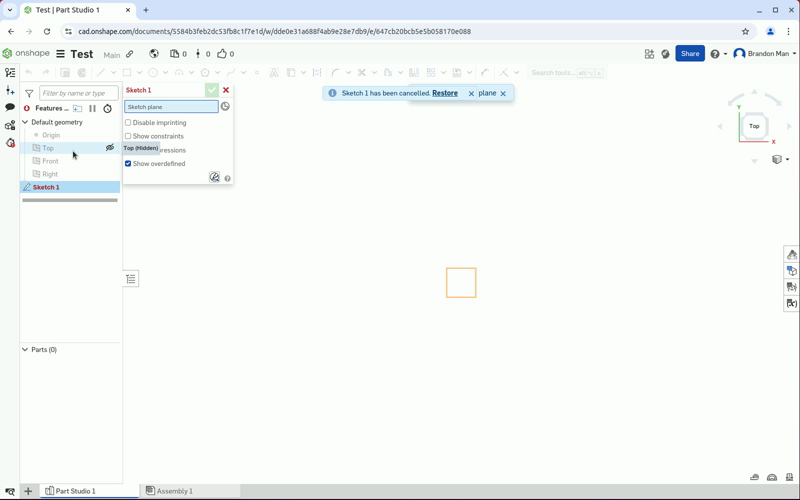
click(73, 150)
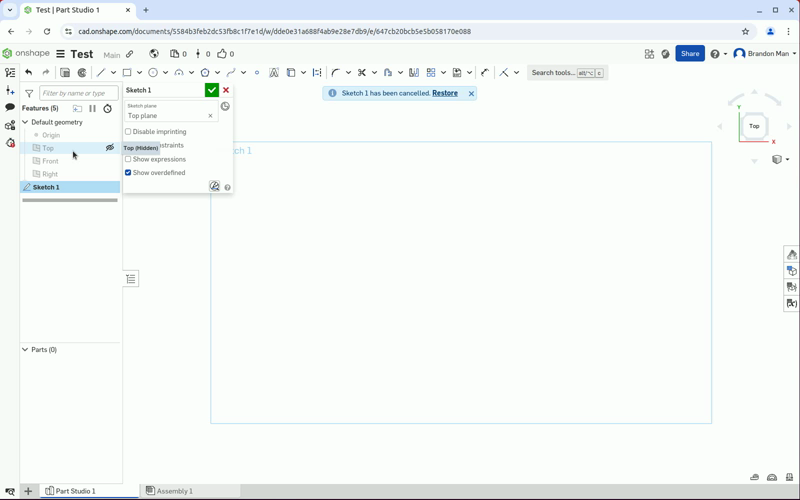
mouse_move(73, 352)
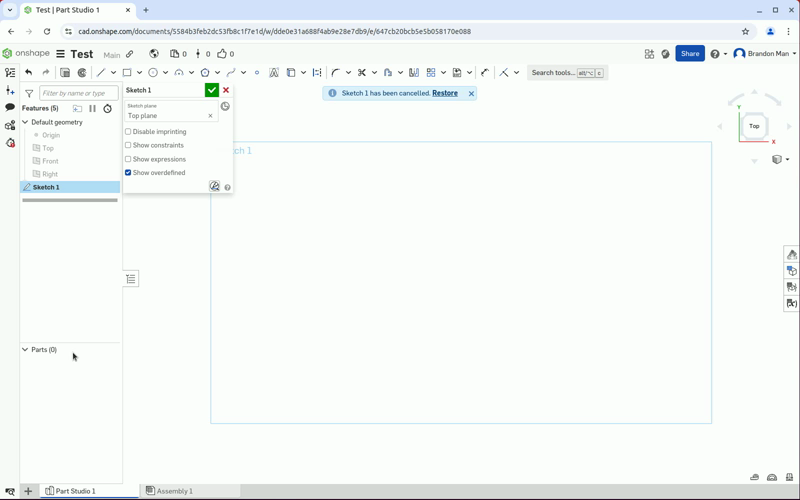
key(y)
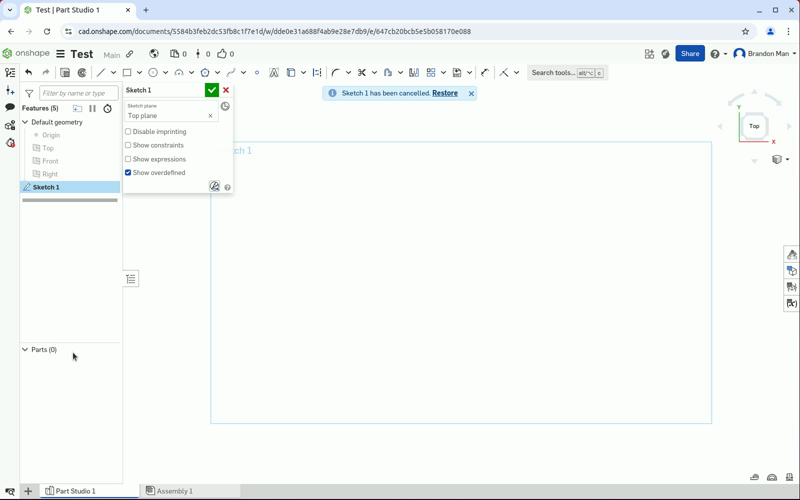
key(l)
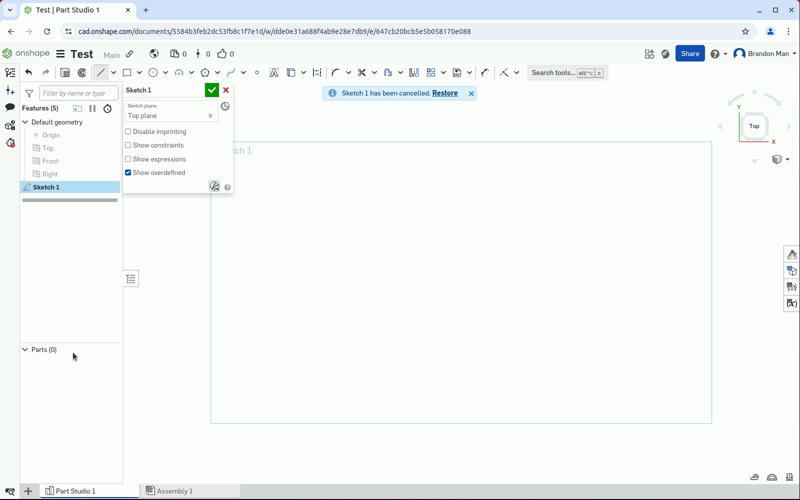
key_down(shift)
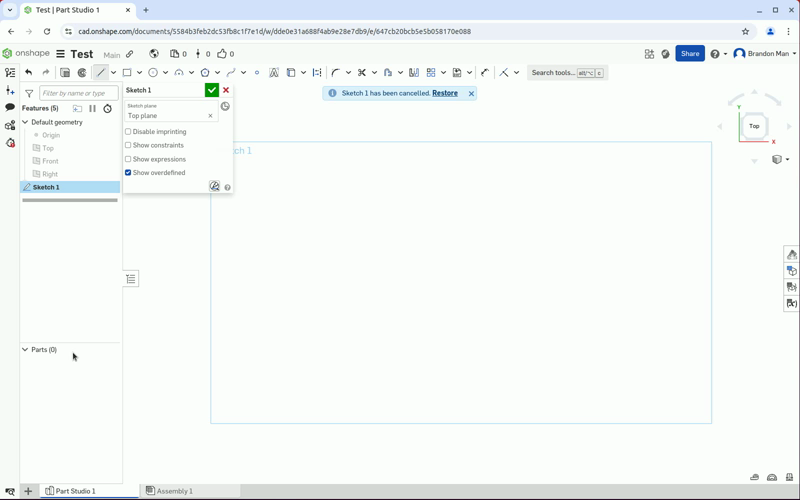
mouse_move(418, 360)
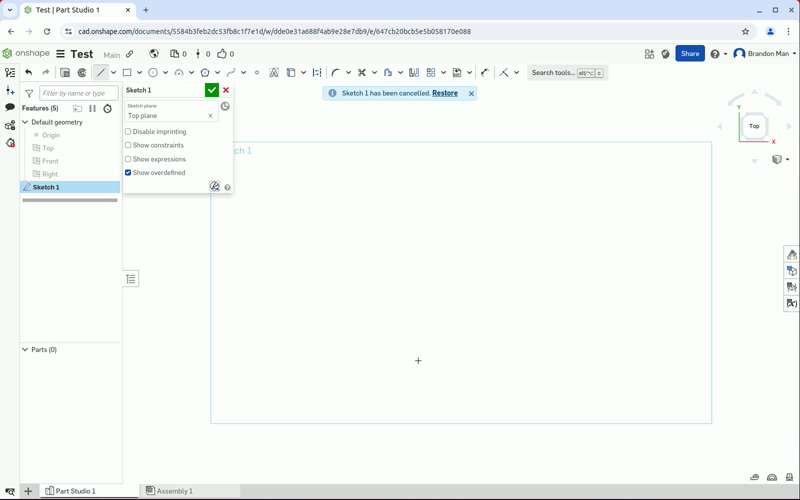
click(418, 360)
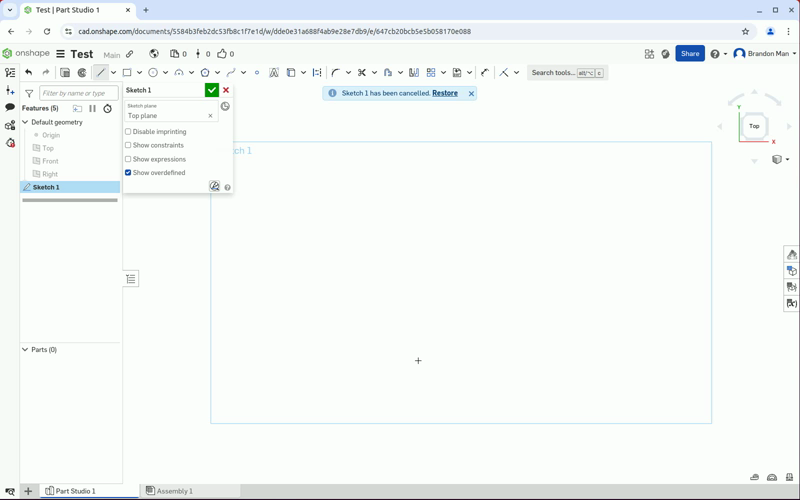
key_up(shift)
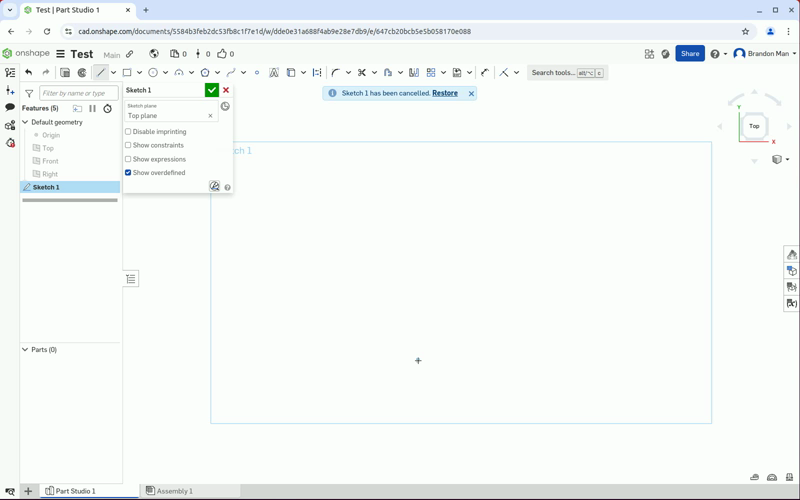
key_down(shift)
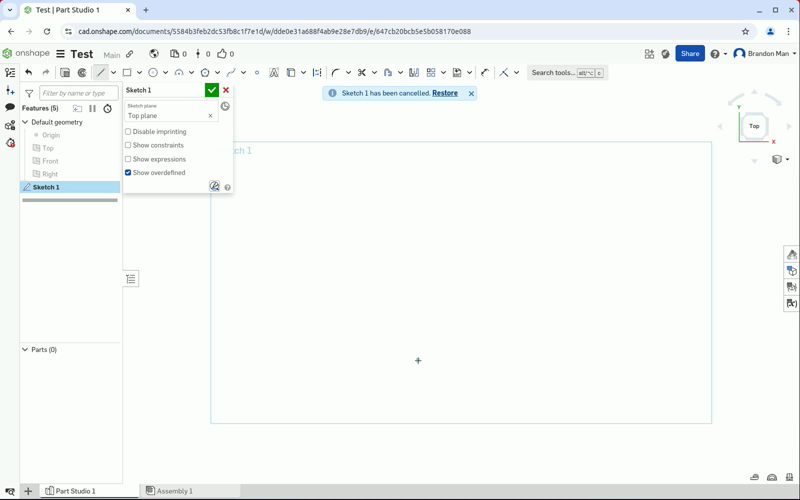
mouse_move(484, 360)
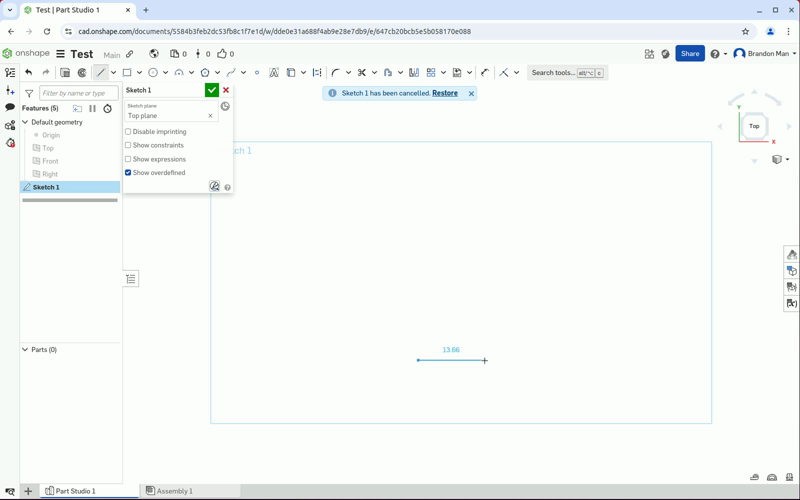
click(484, 360)
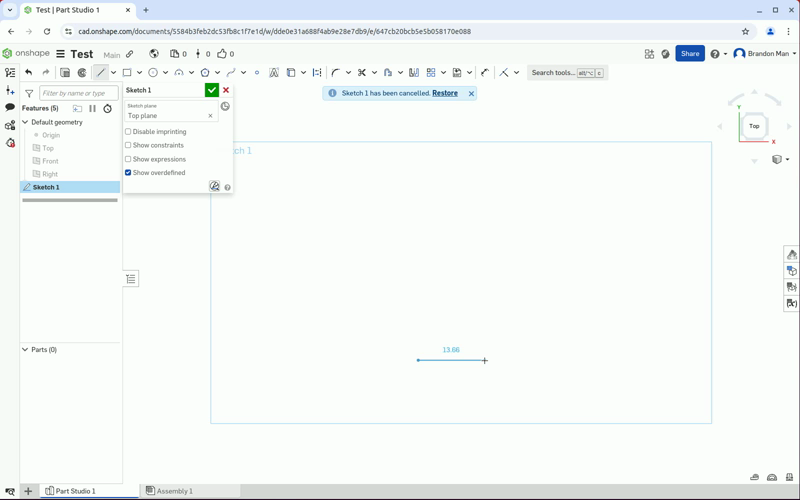
key_up(shift)
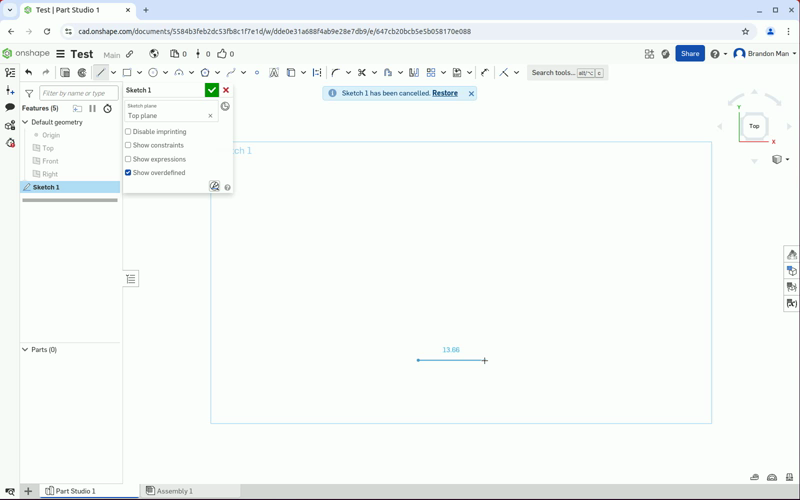
key(esc)
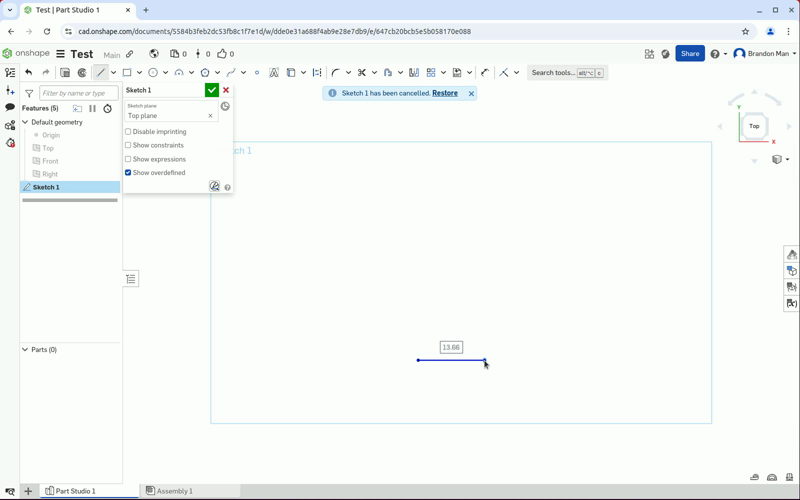
key(a)
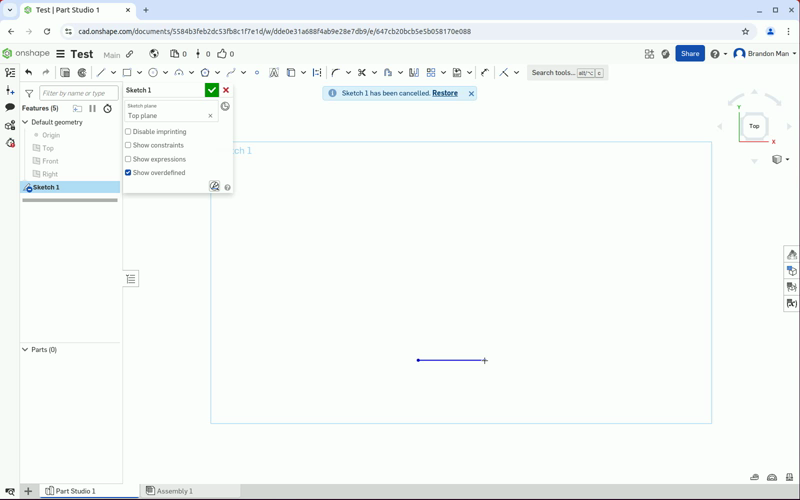
mouse_move(484, 360)
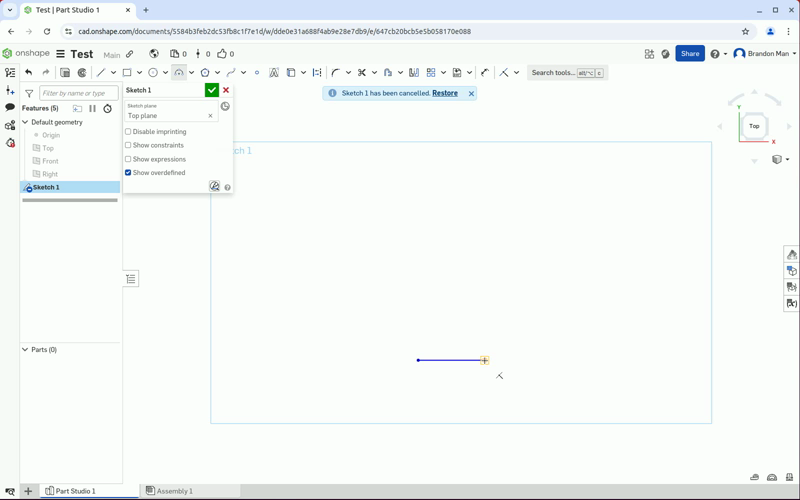
click(484, 360)
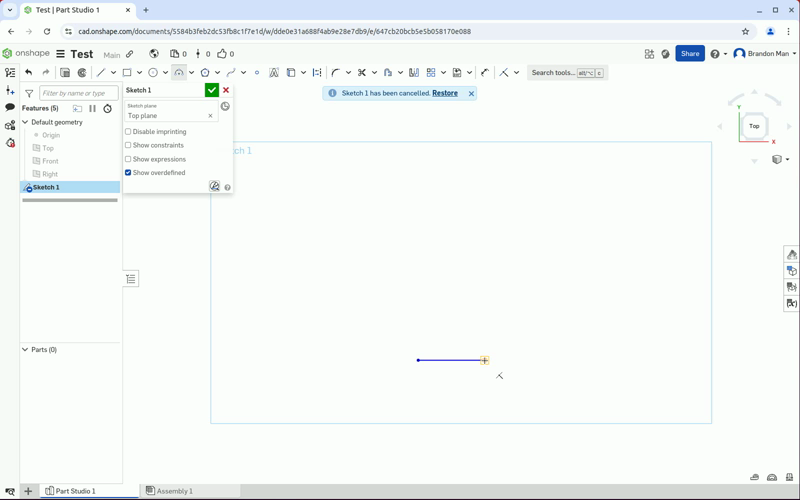
key_down(shift)
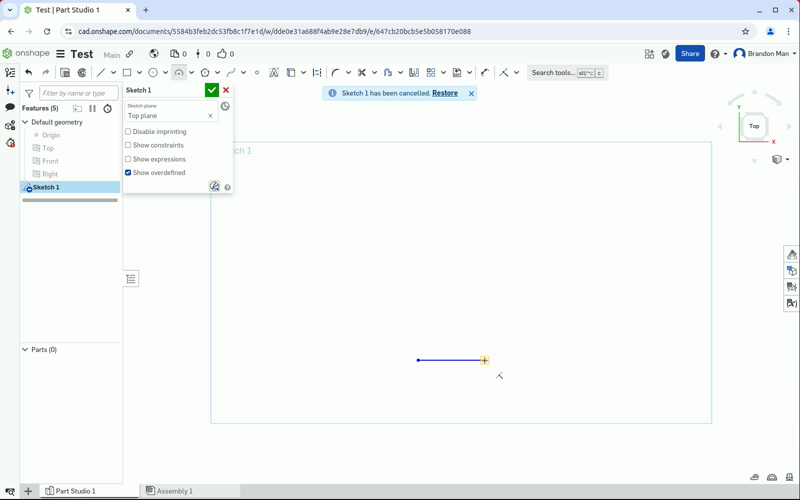
mouse_move(522, 284)
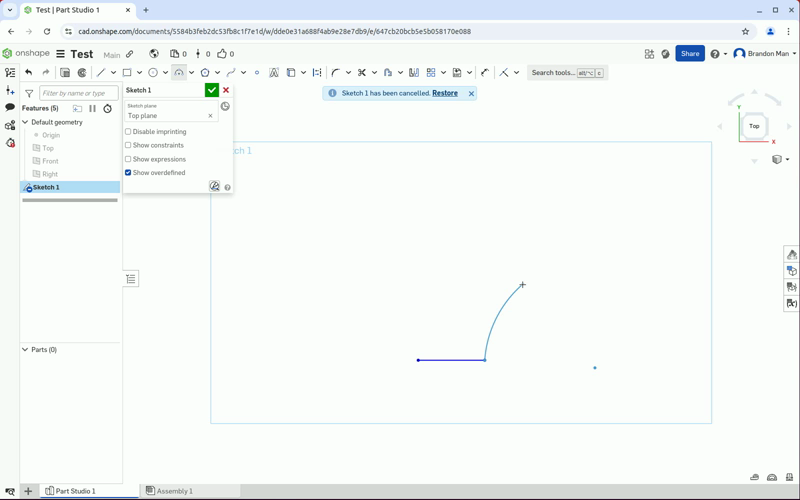
click(522, 284)
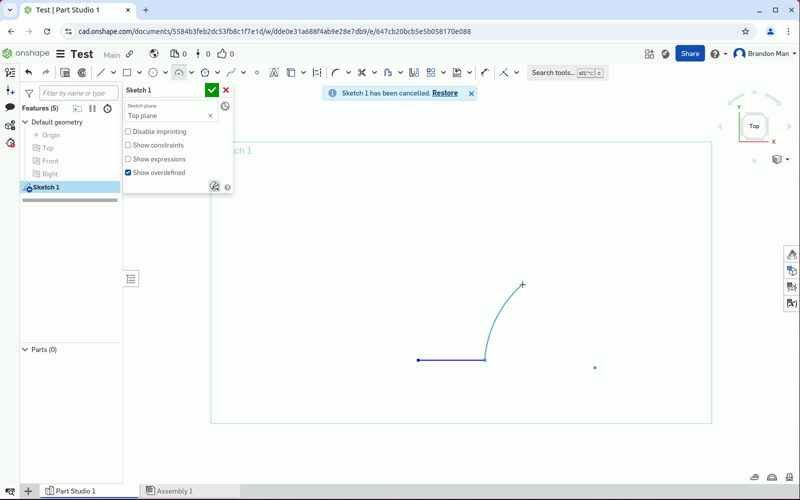
mouse_move(511, 326)
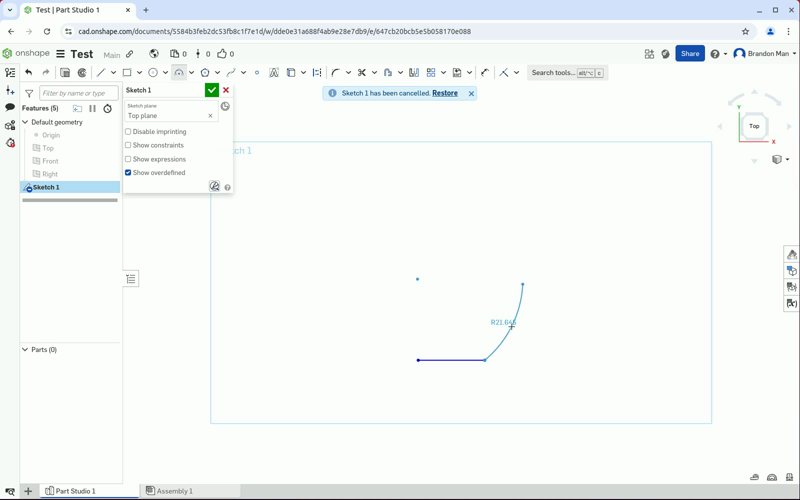
click(511, 326)
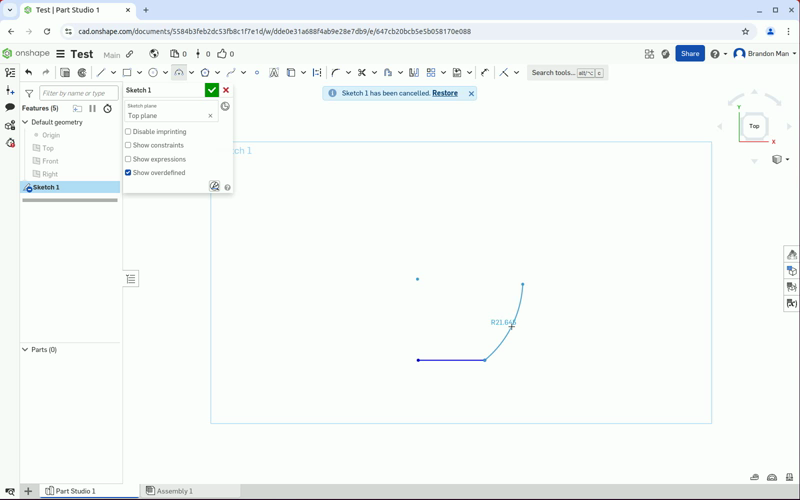
key_up(shift)
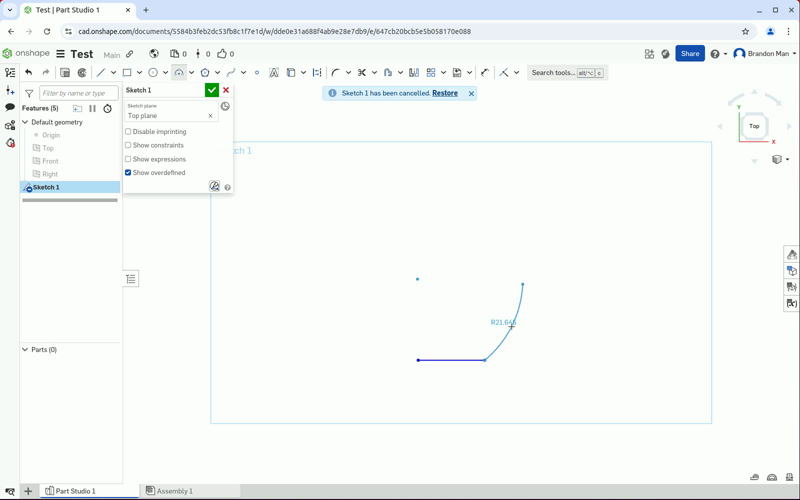
key(esc)
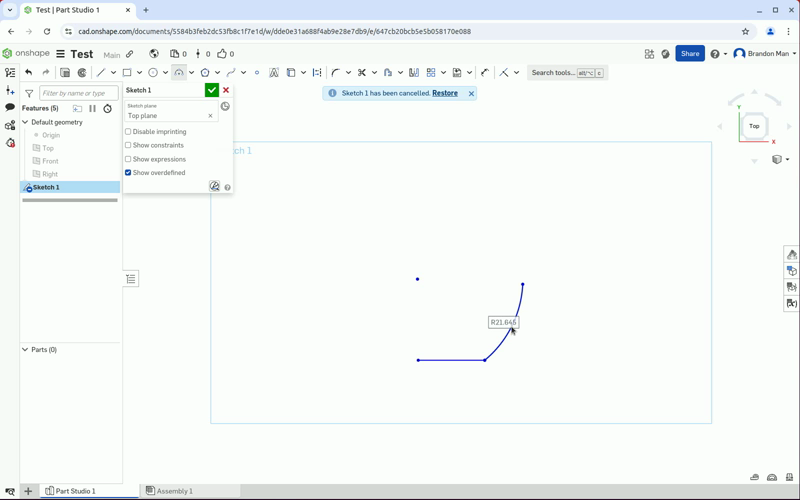
key(l)
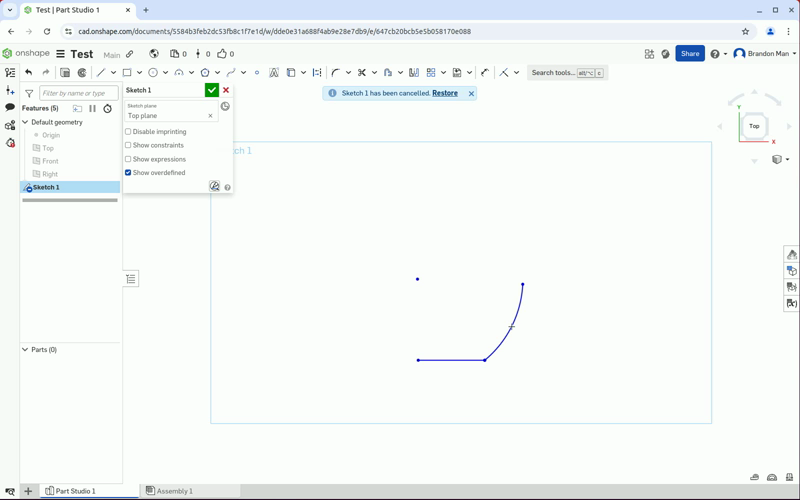
mouse_move(522, 284)
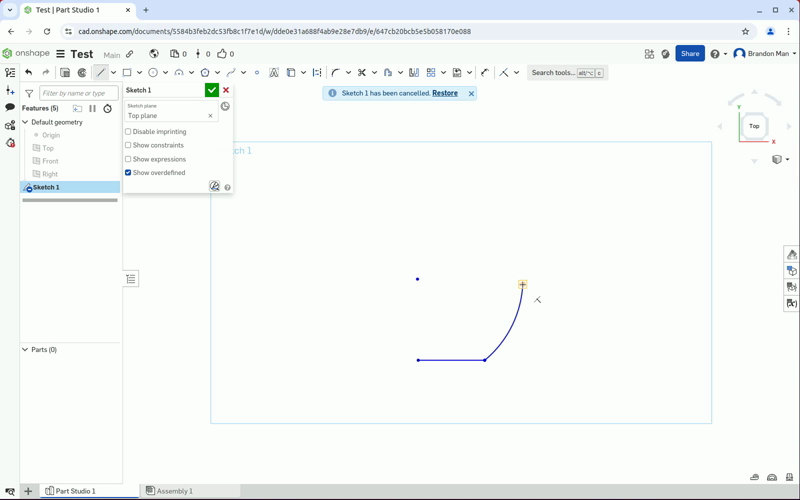
click(522, 284)
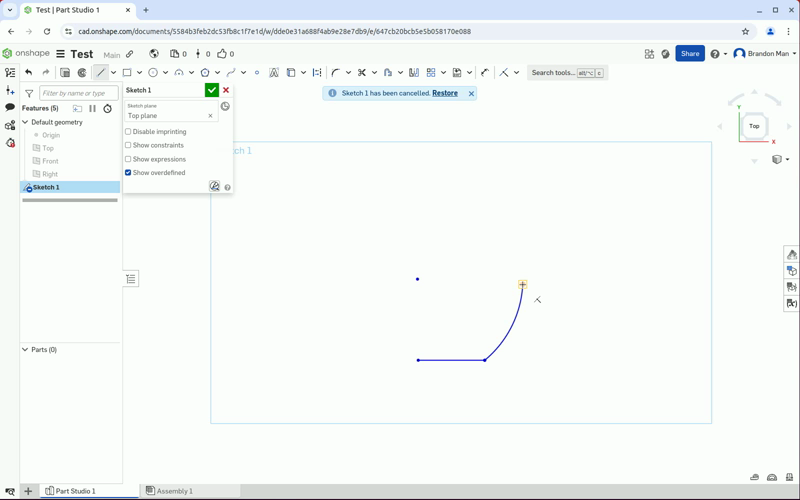
key_down(shift)
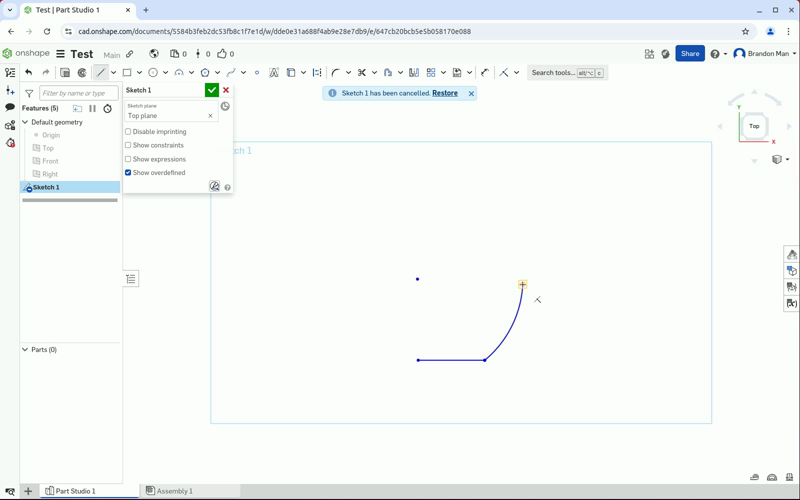
mouse_move(552, 284)
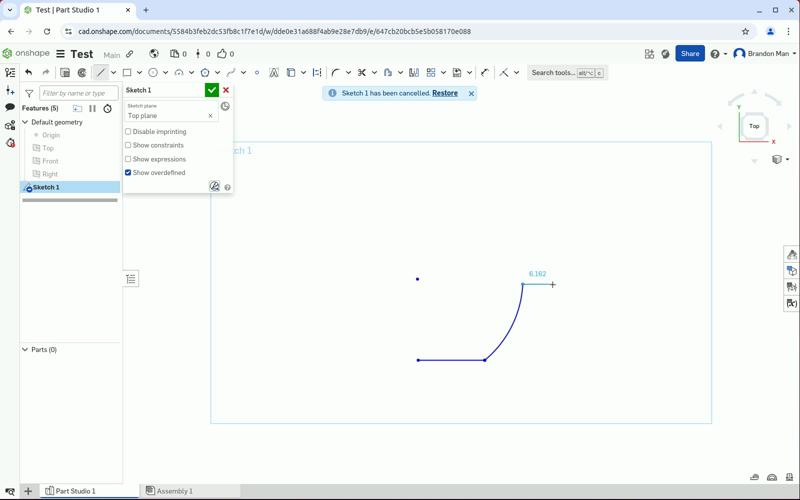
mouse_move(508, 284)
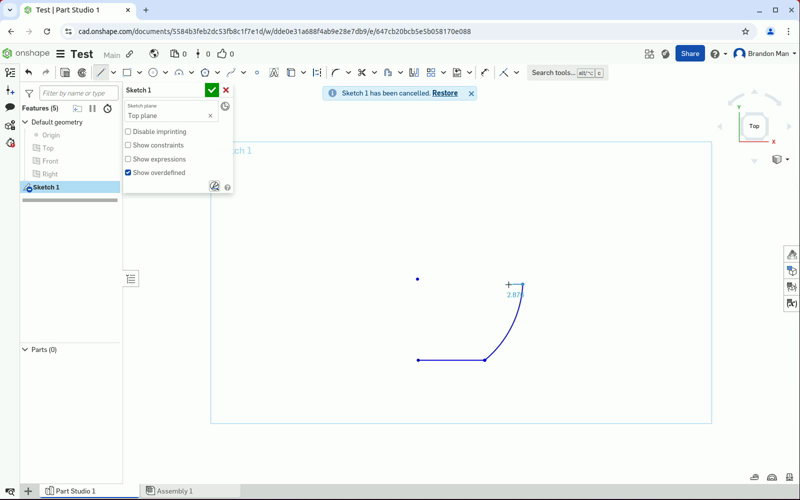
click(508, 284)
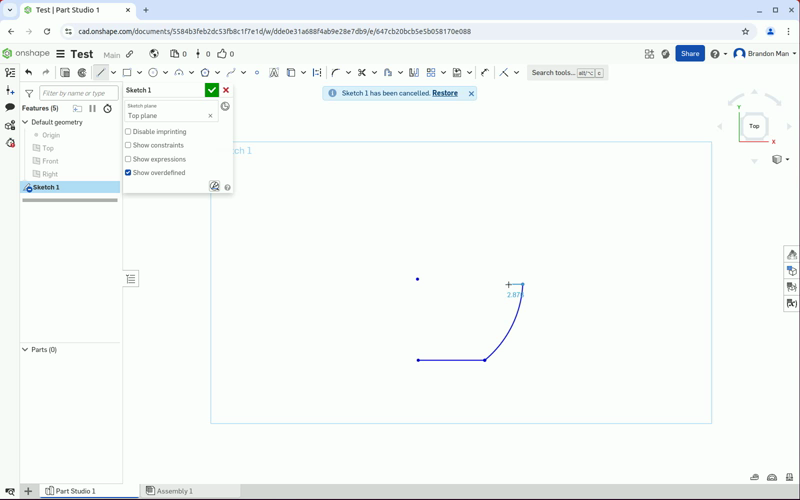
key_up(shift)
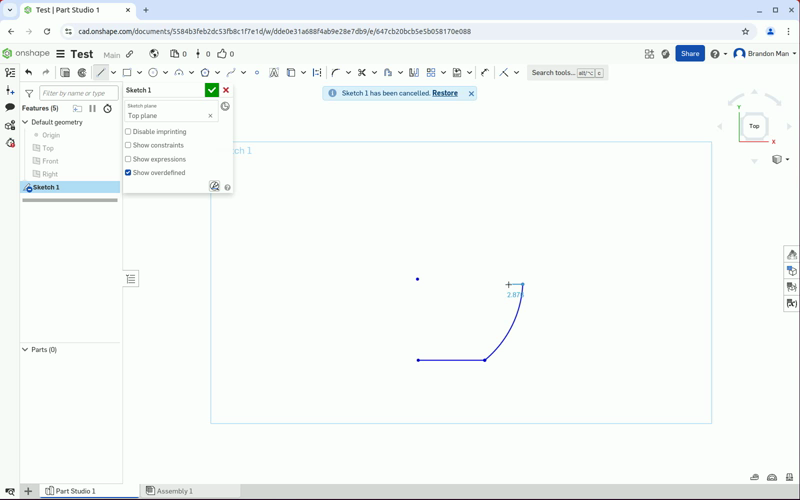
key(esc)
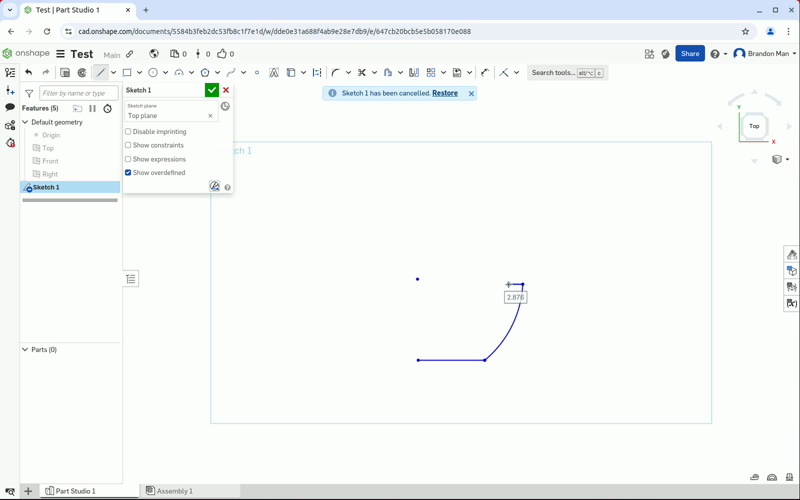
key(a)
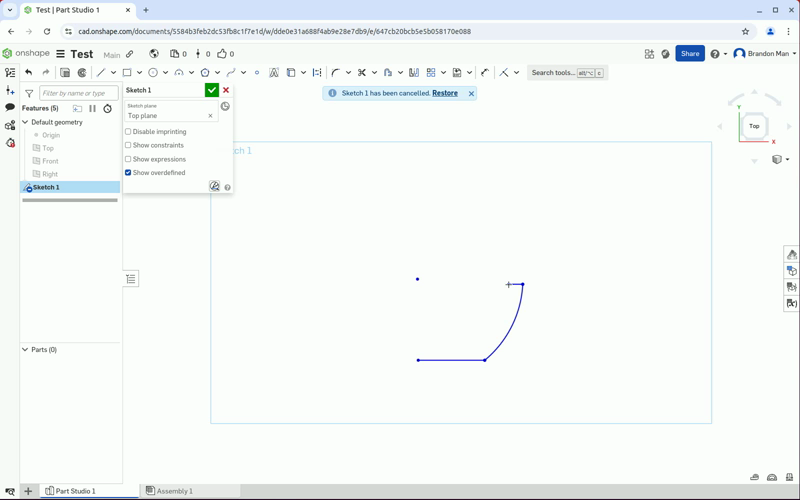
mouse_move(508, 284)
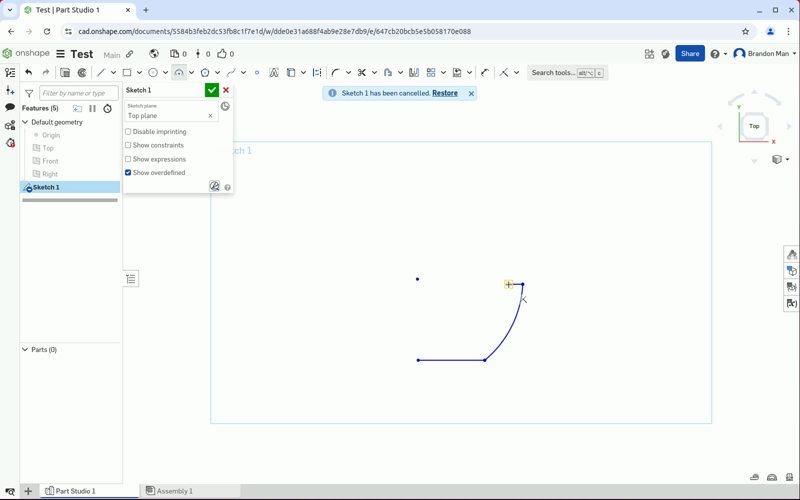
click(508, 284)
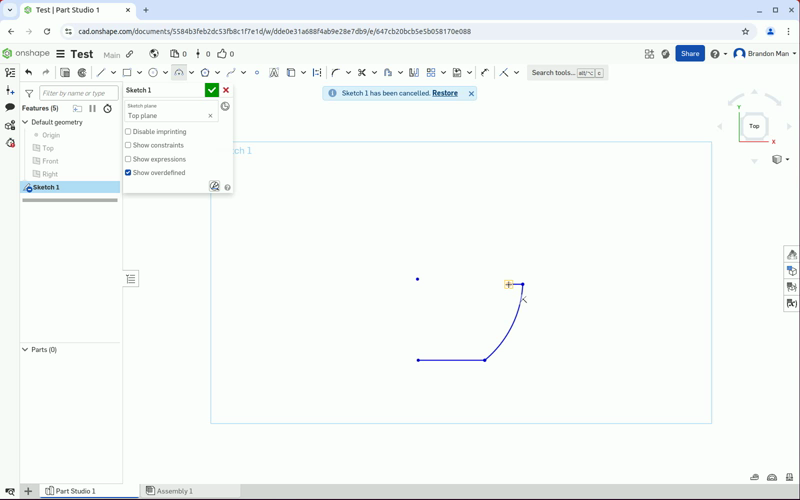
key_down(shift)
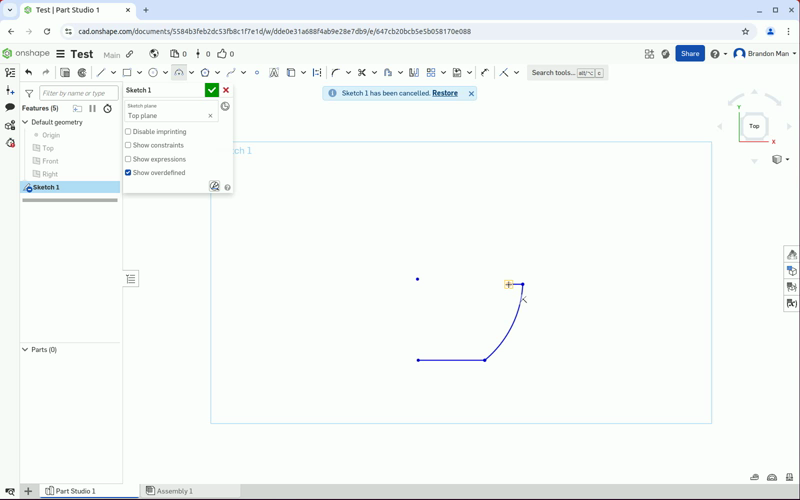
mouse_move(479, 346)
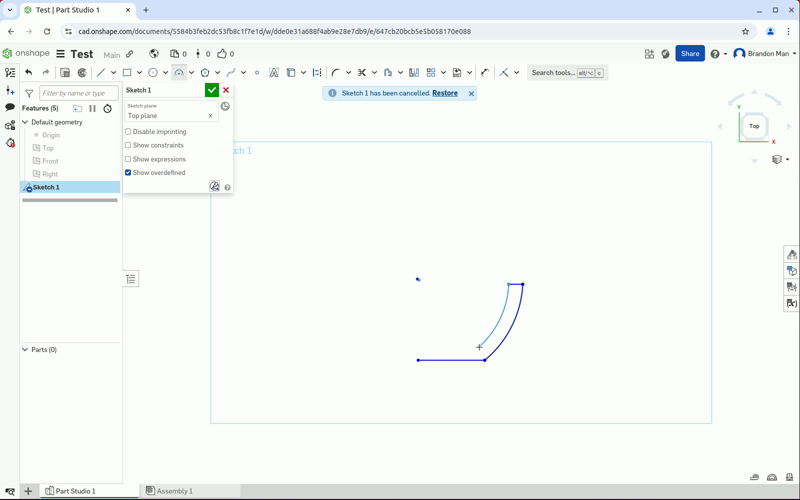
click(479, 346)
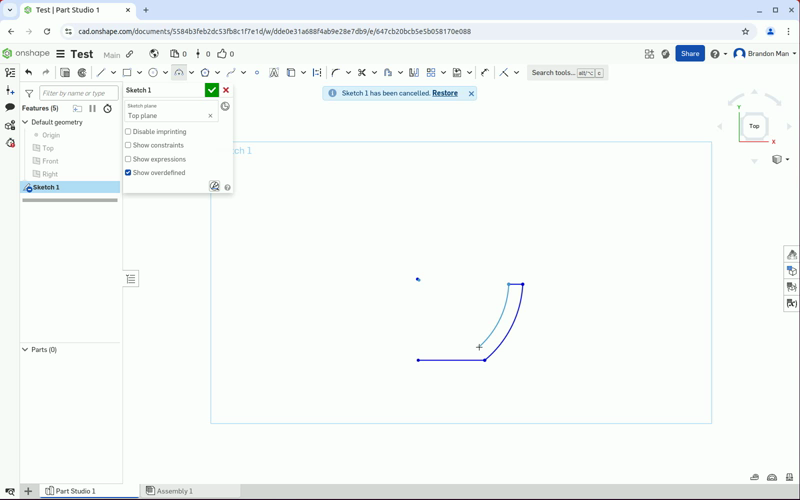
mouse_move(500, 318)
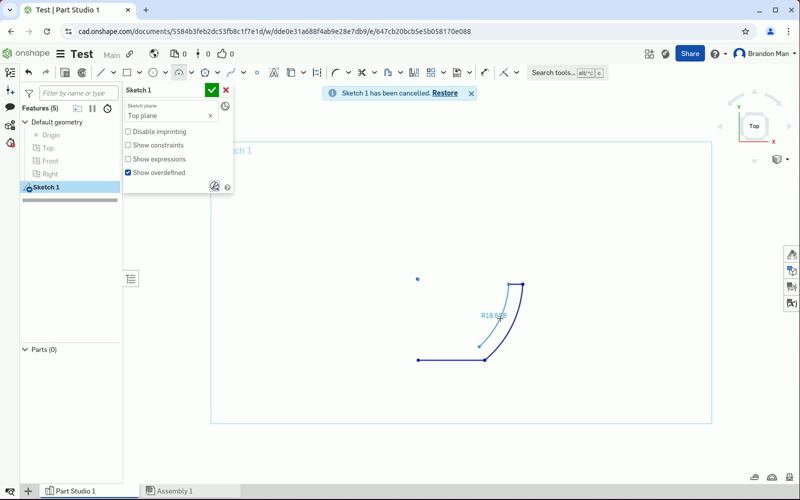
click(500, 318)
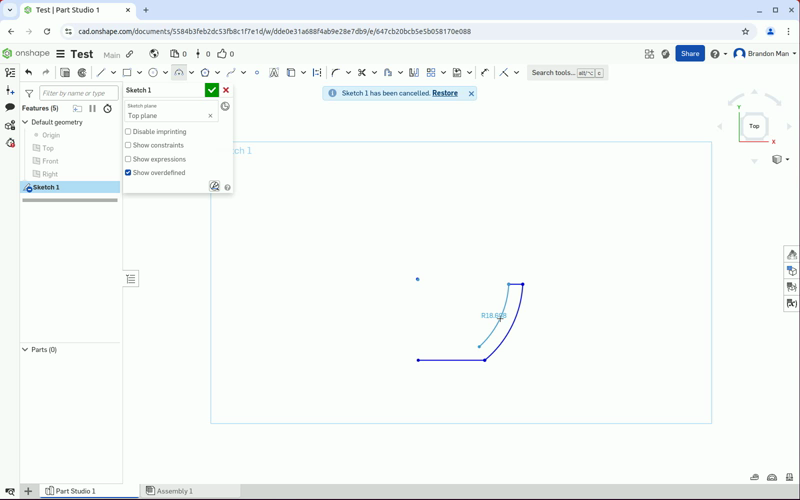
key_up(shift)
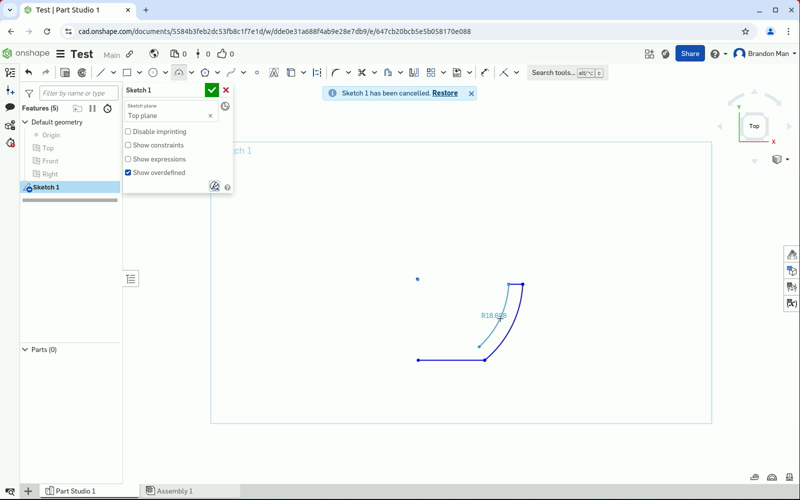
key(esc)
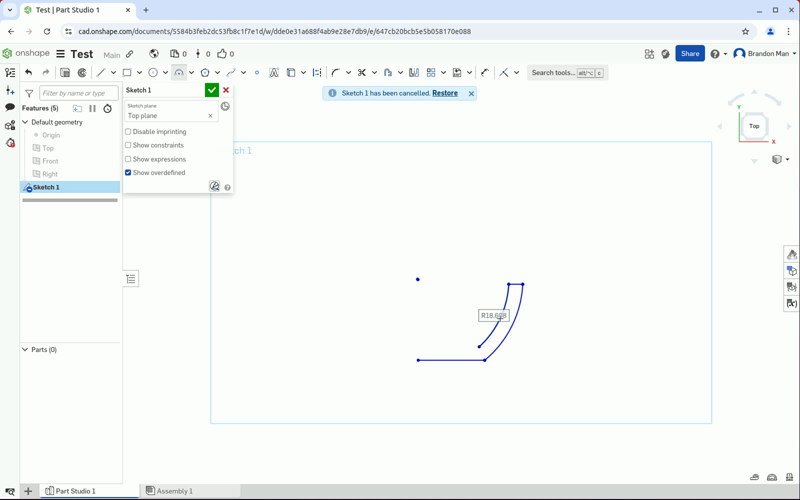
key(l)
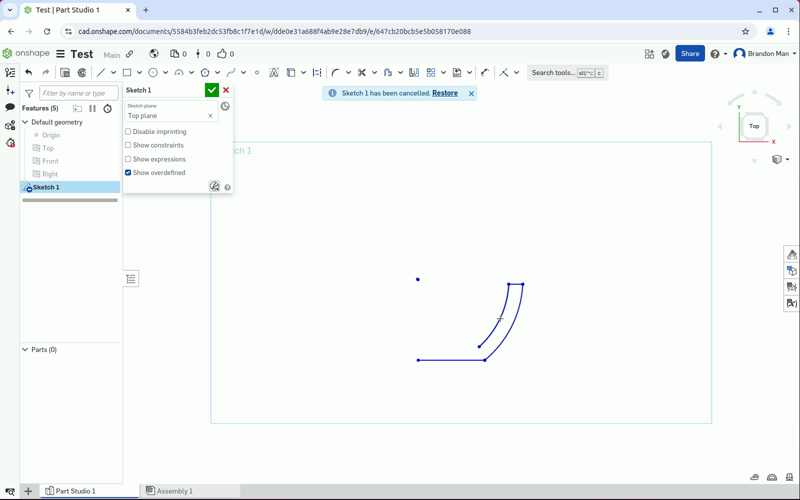
mouse_move(479, 346)
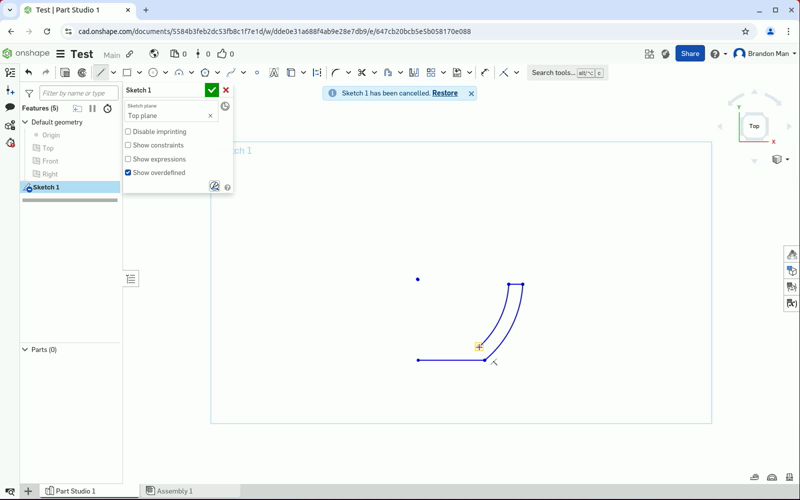
click(479, 346)
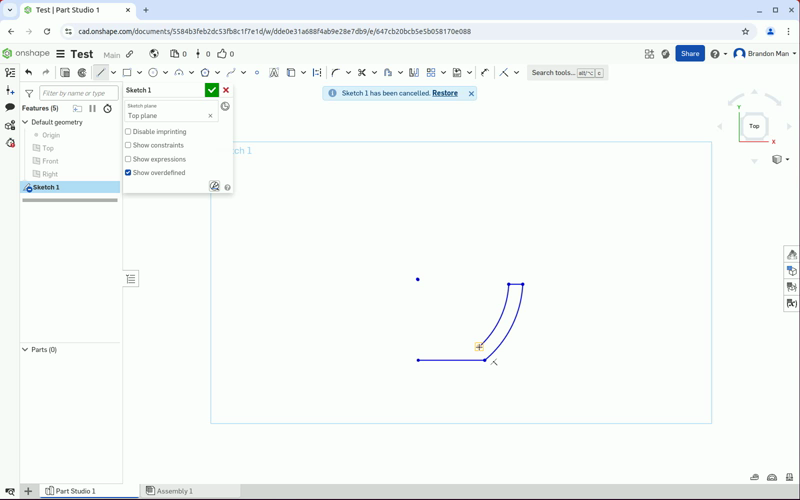
key_down(shift)
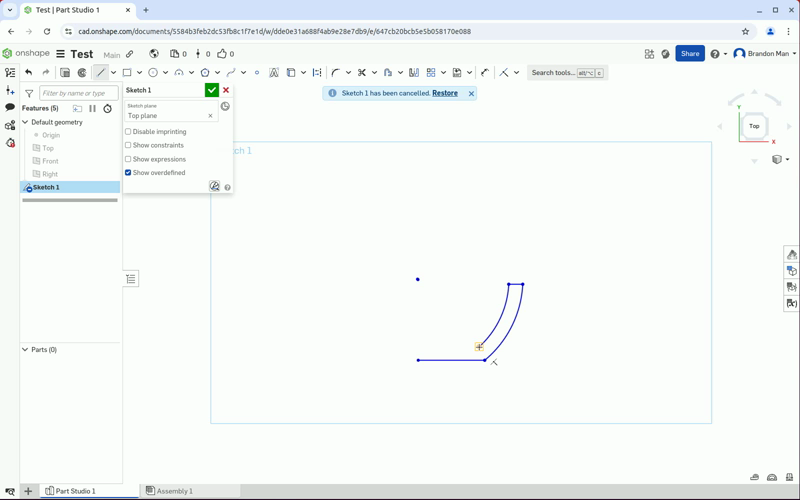
mouse_move(509, 346)
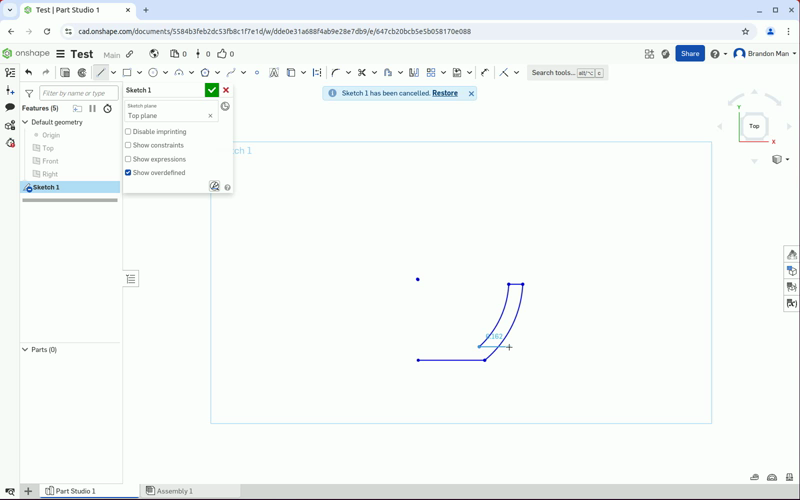
mouse_move(423, 346)
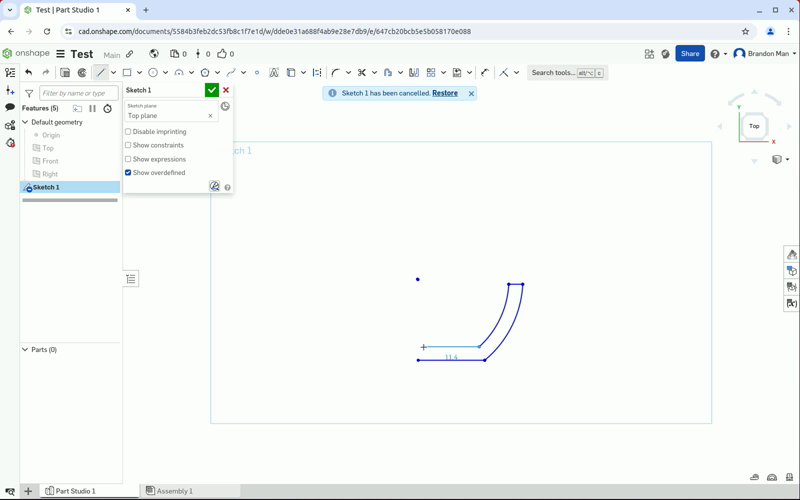
click(423, 346)
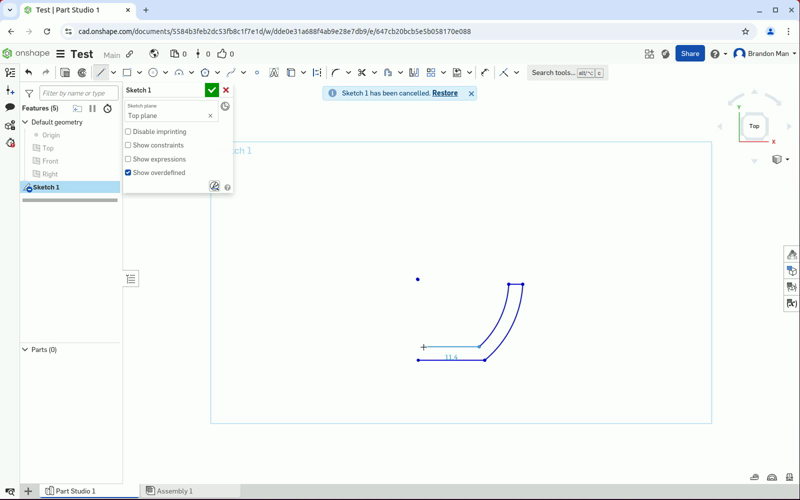
key_up(shift)
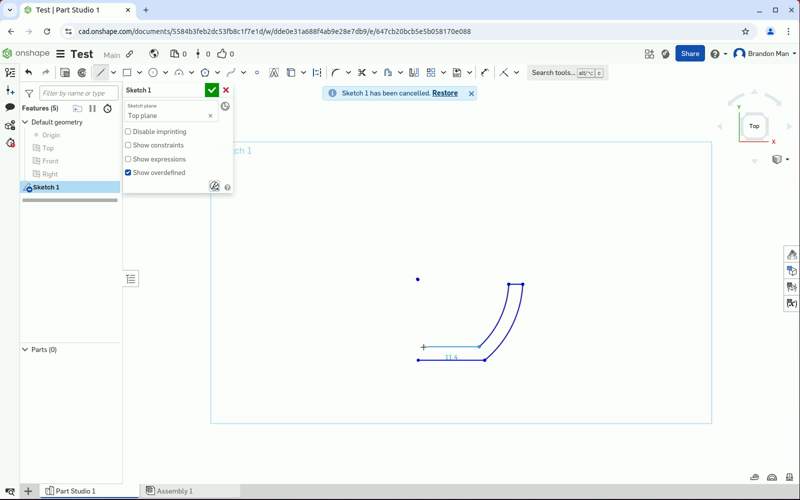
key(esc)
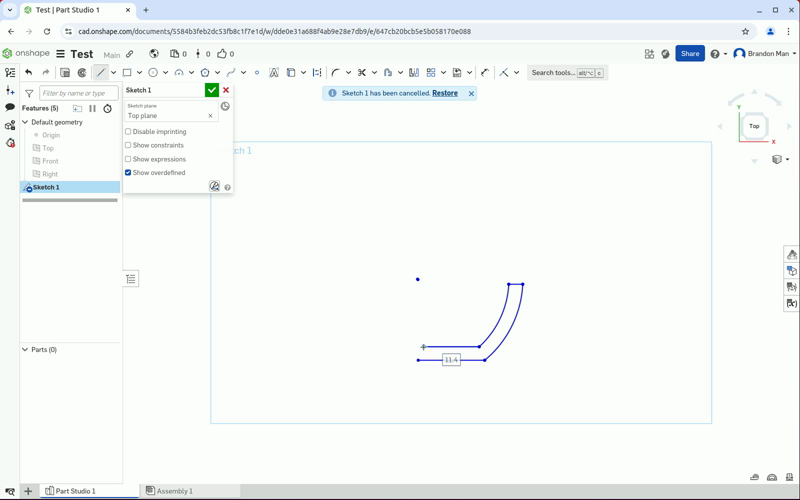
key(a)
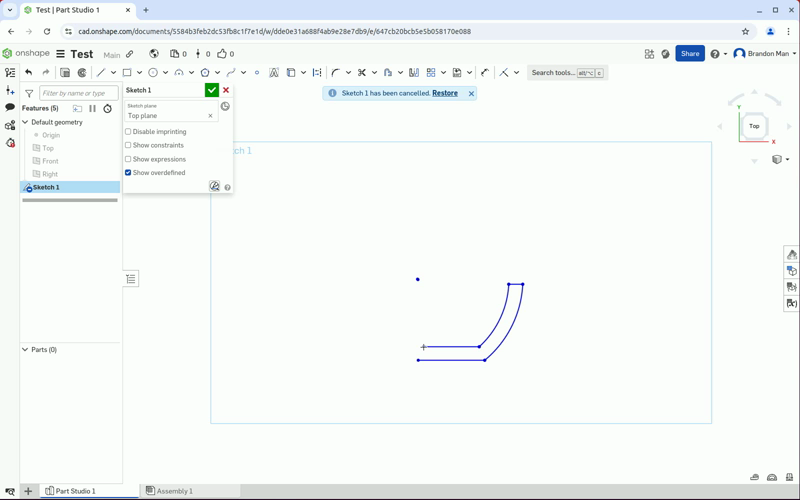
mouse_move(423, 346)
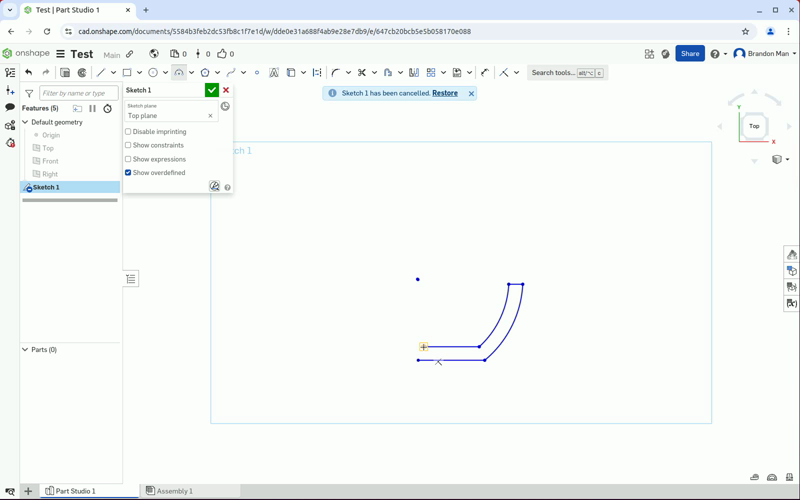
click(423, 346)
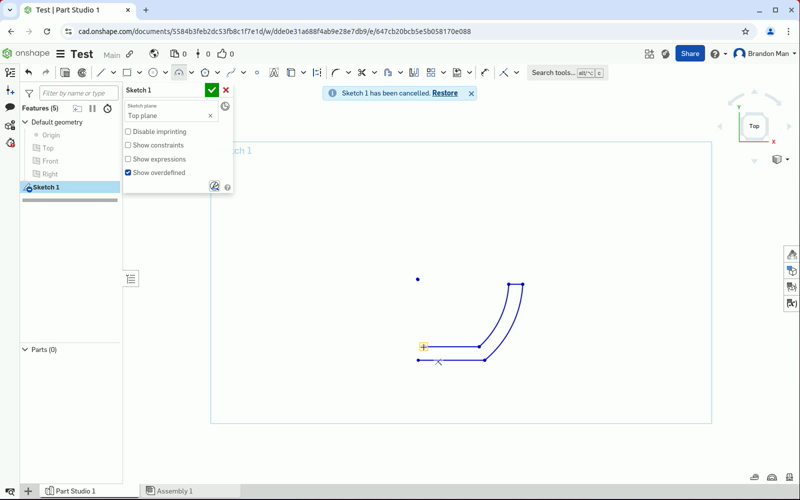
key_down(shift)
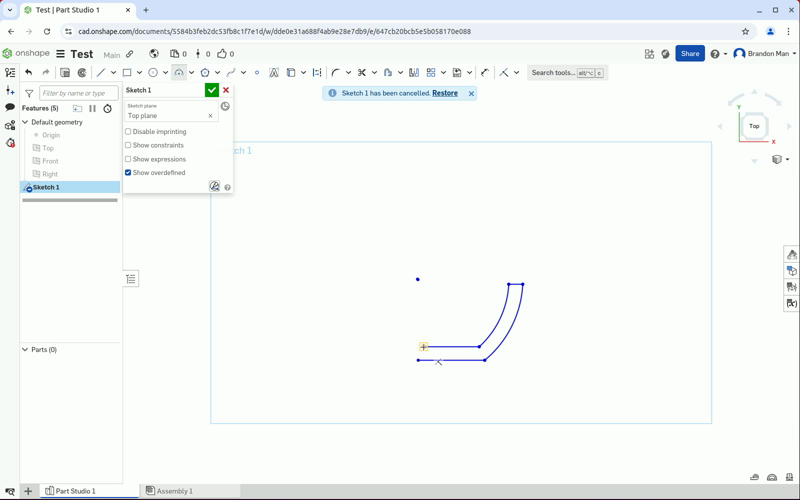
mouse_move(423, 209)
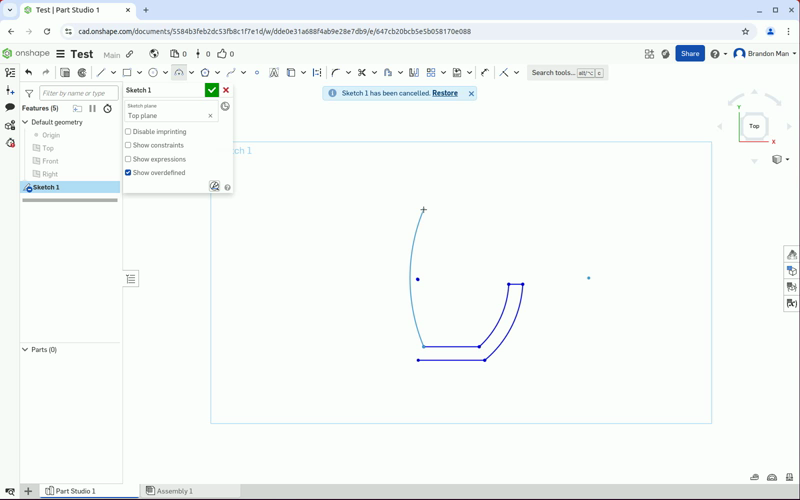
click(423, 209)
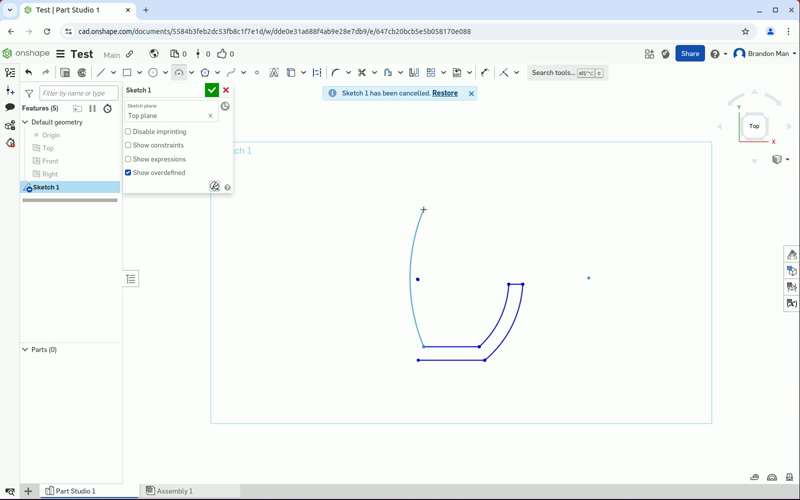
mouse_move(393, 278)
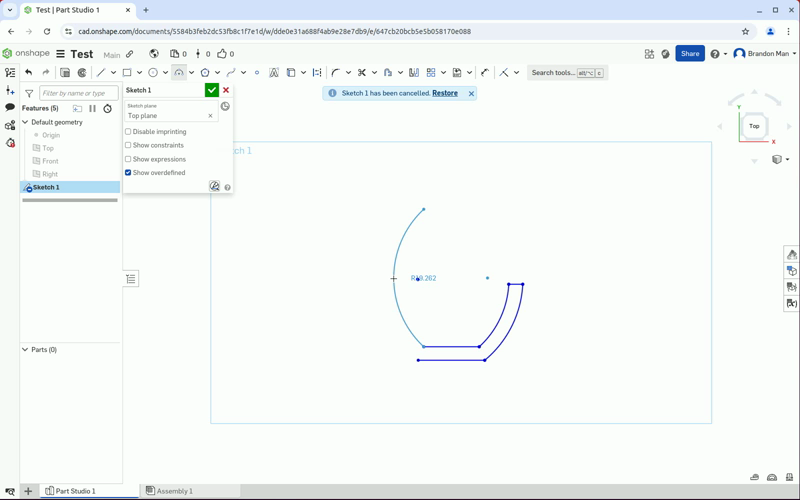
click(393, 278)
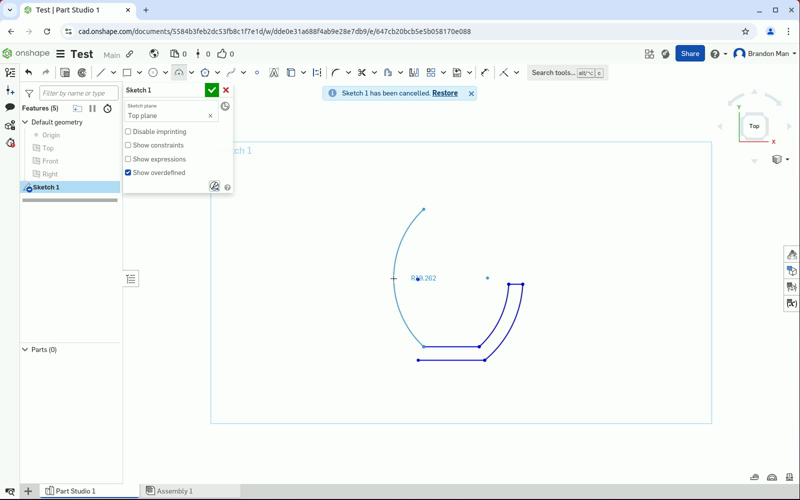
key_up(shift)
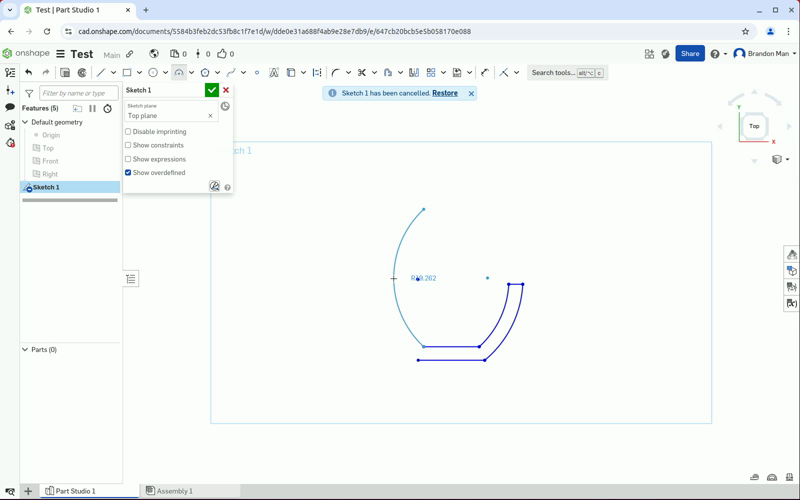
key(esc)
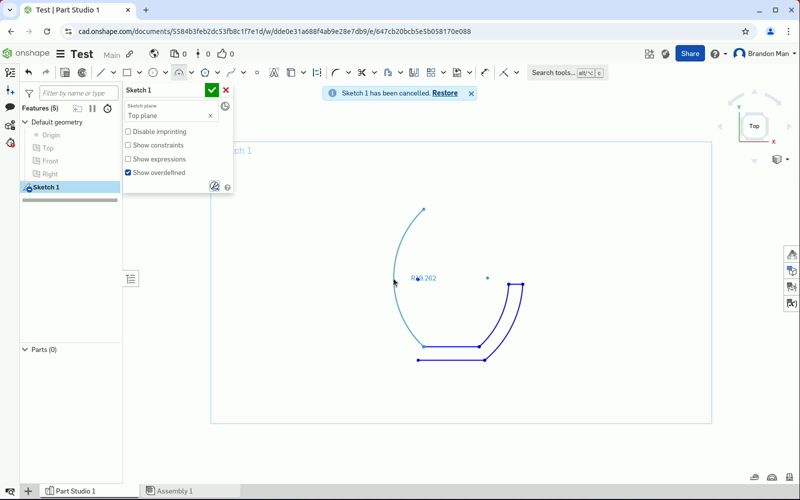
key(l)
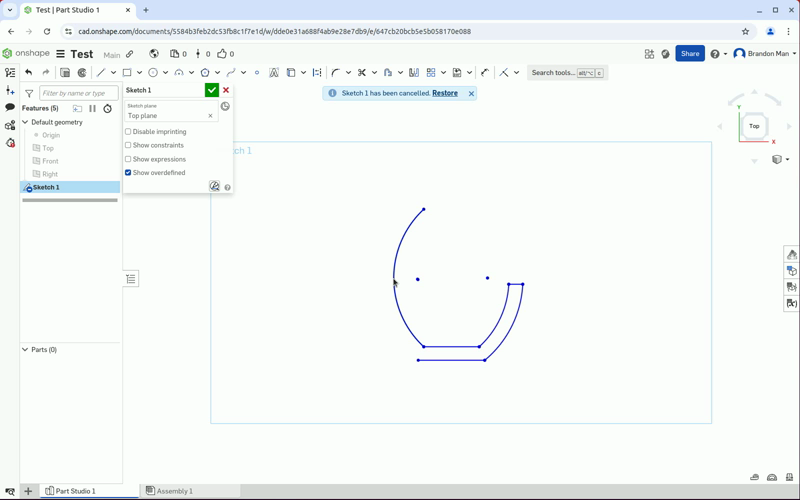
mouse_move(423, 209)
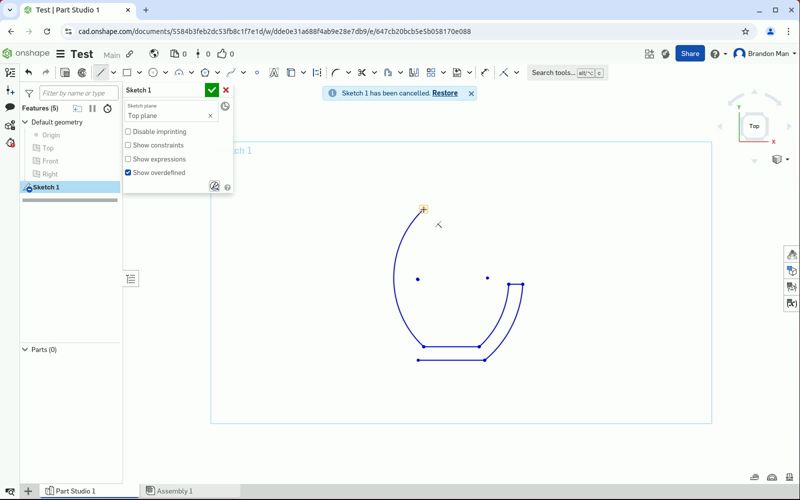
click(423, 209)
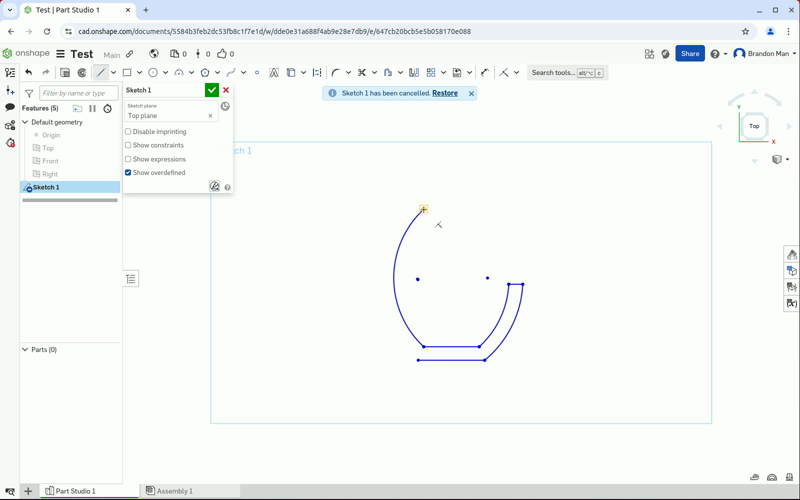
key_down(shift)
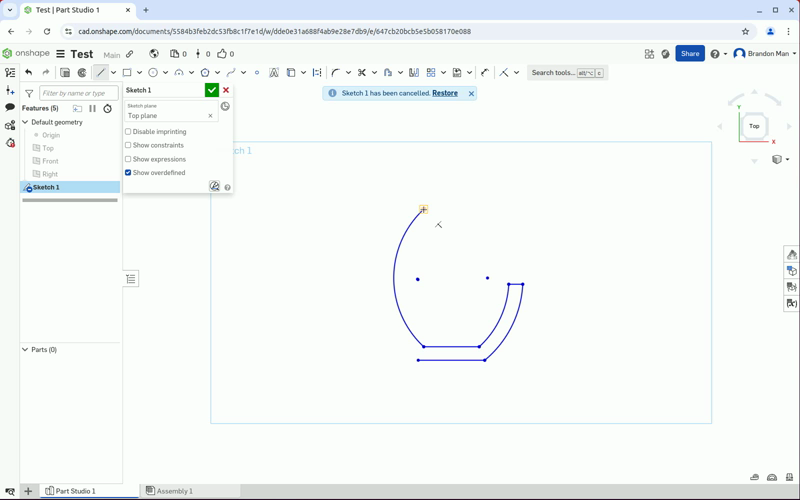
mouse_move(453, 209)
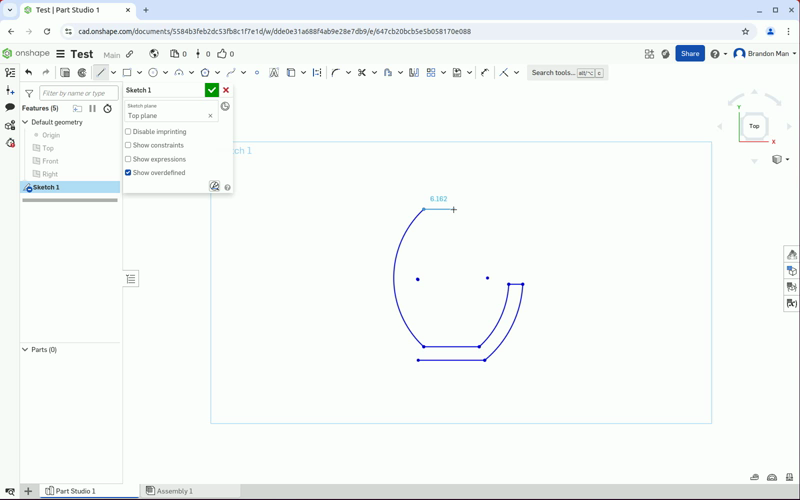
mouse_move(479, 209)
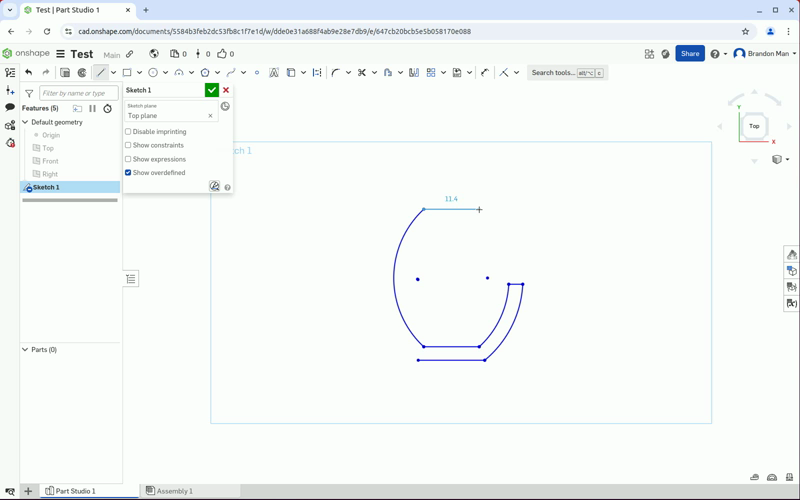
click(479, 209)
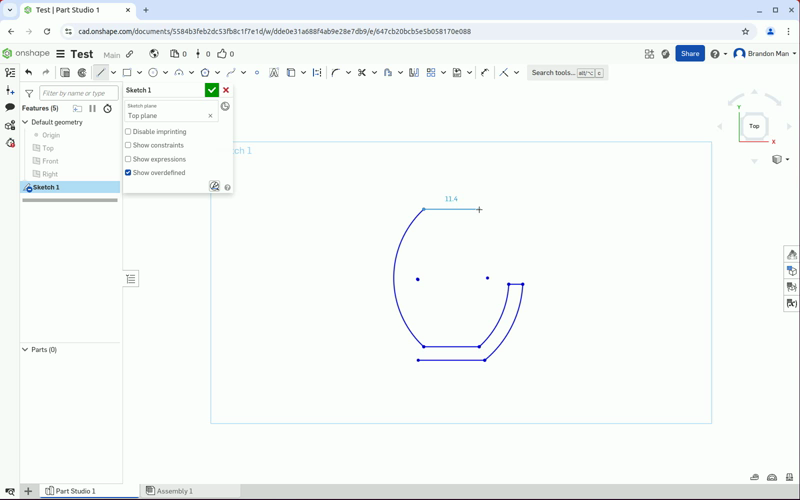
key_up(shift)
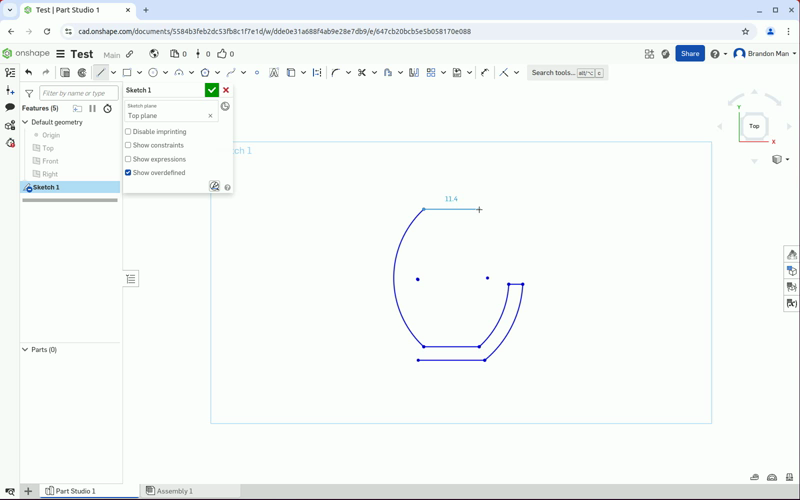
key(esc)
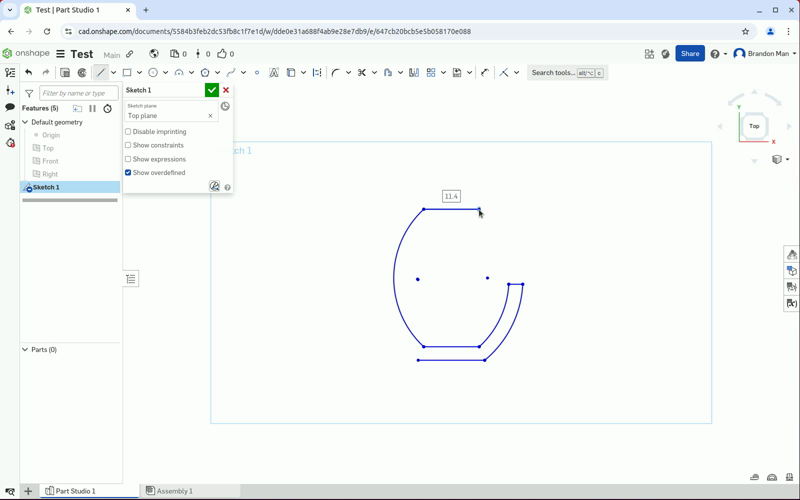
key(a)
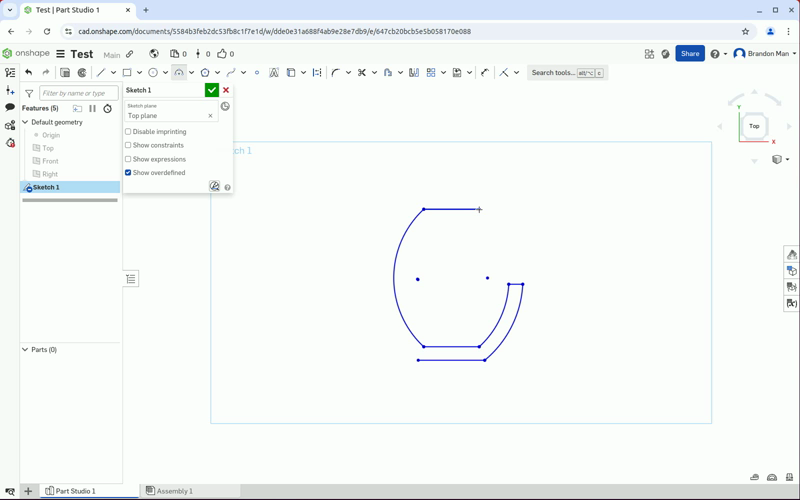
mouse_move(479, 209)
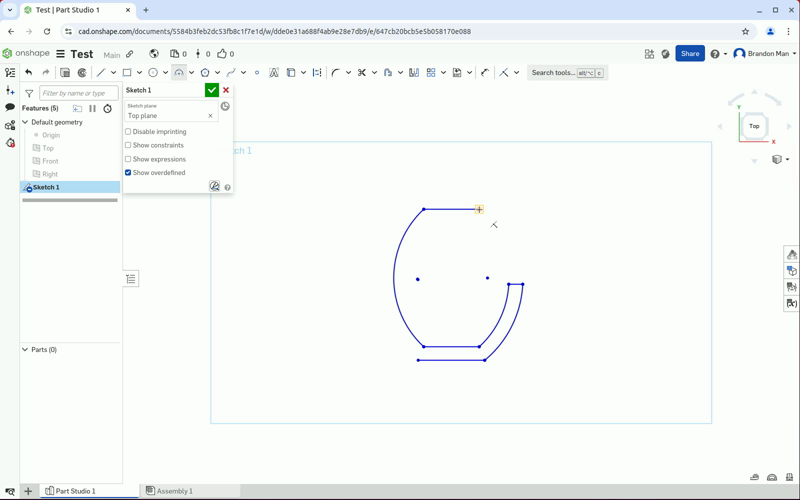
click(479, 209)
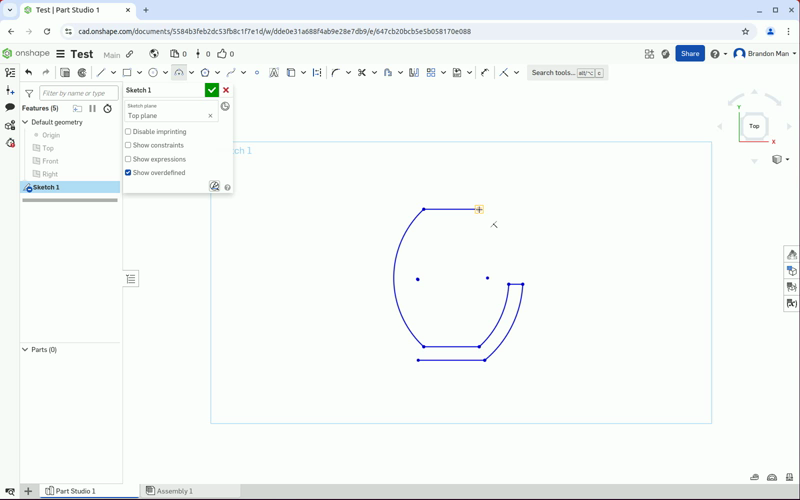
key_down(shift)
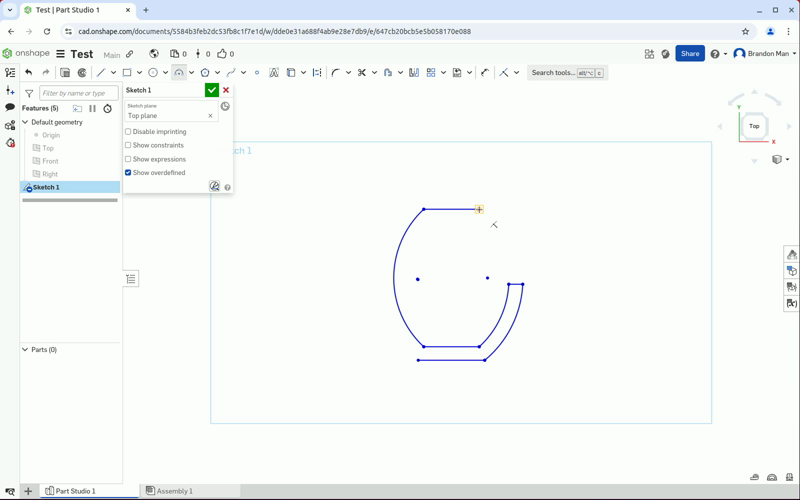
mouse_move(508, 271)
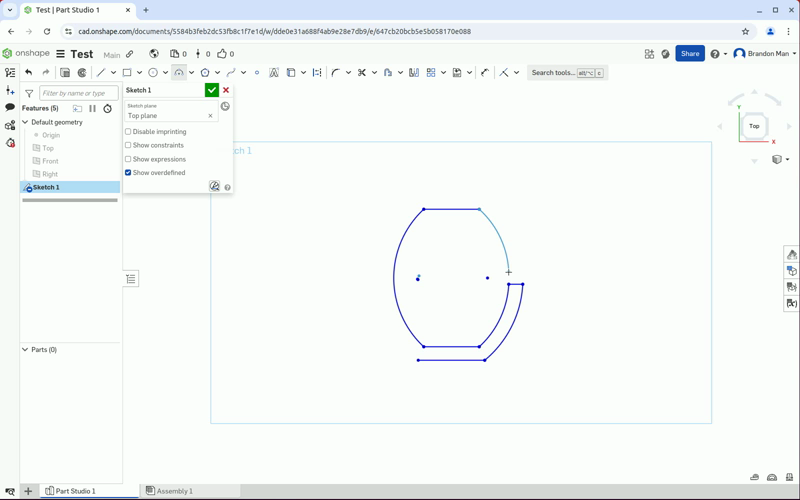
click(508, 271)
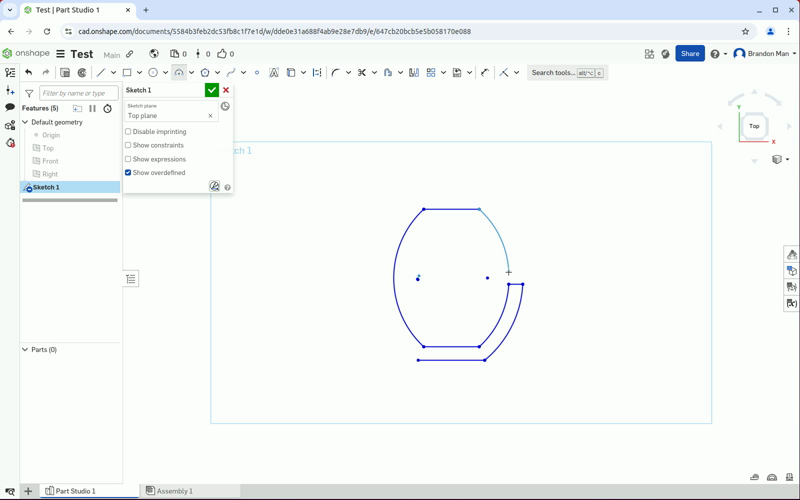
mouse_move(500, 237)
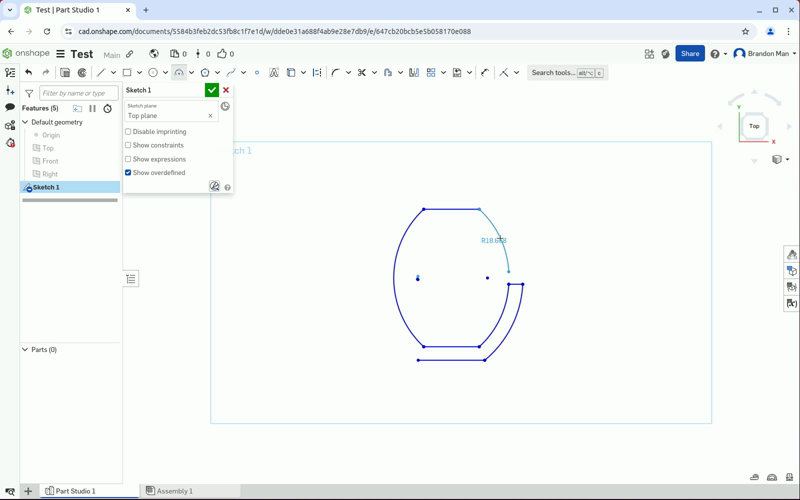
click(500, 237)
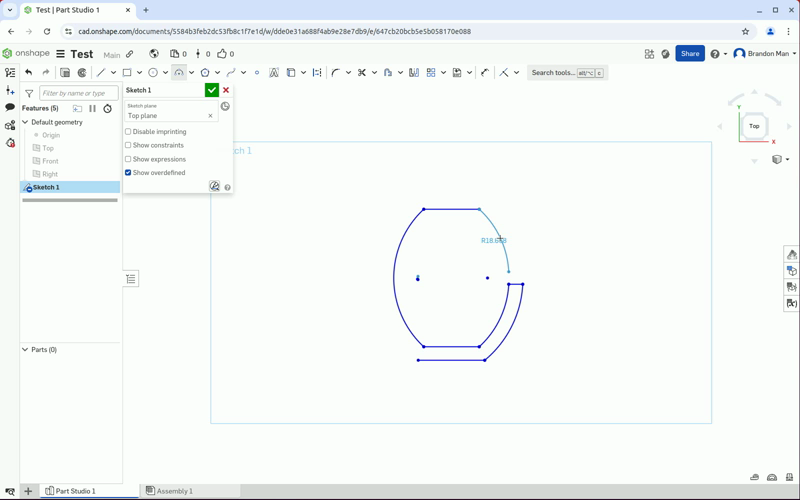
key_up(shift)
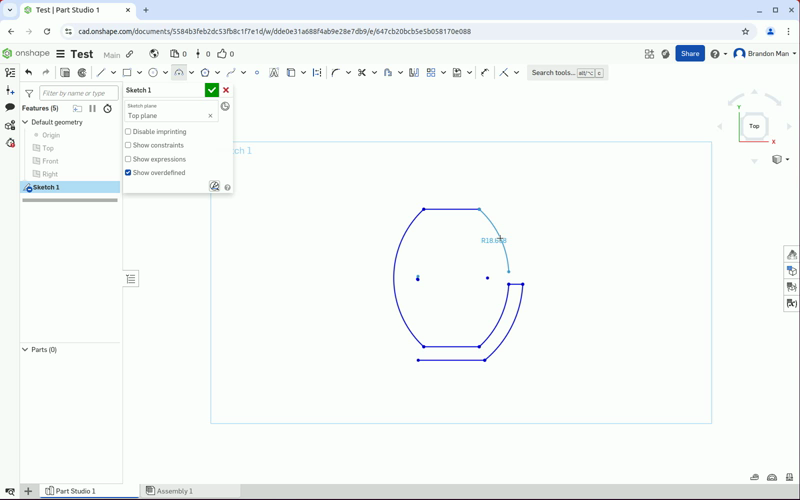
key(esc)
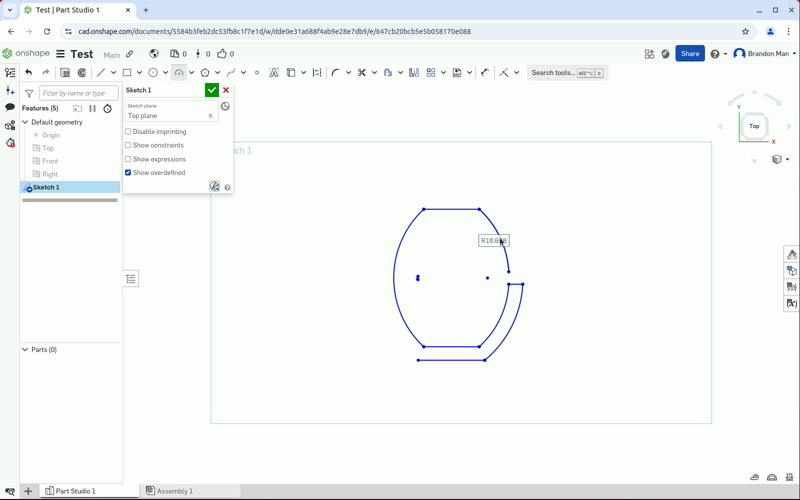
key(l)
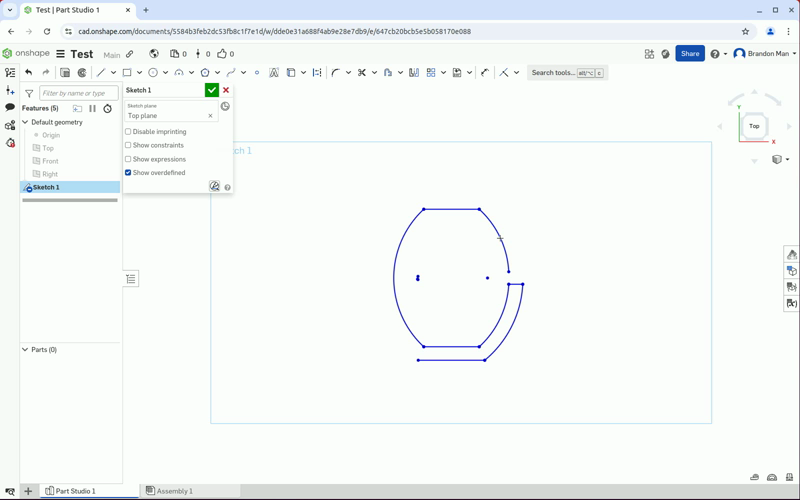
mouse_move(508, 271)
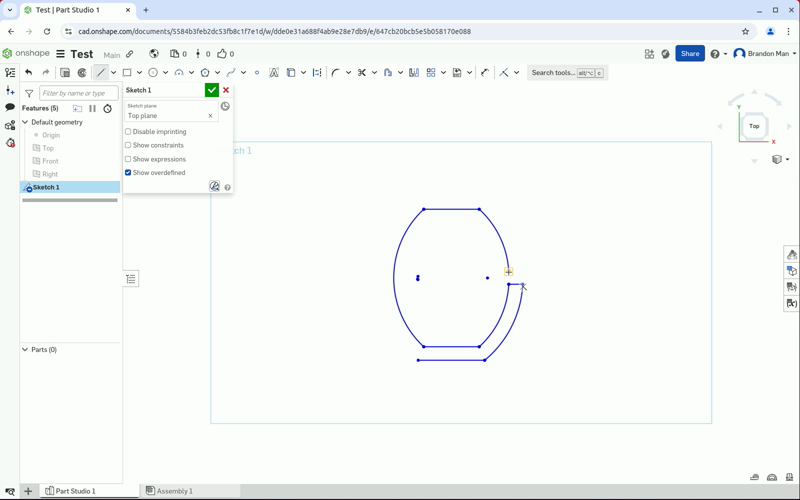
click(508, 271)
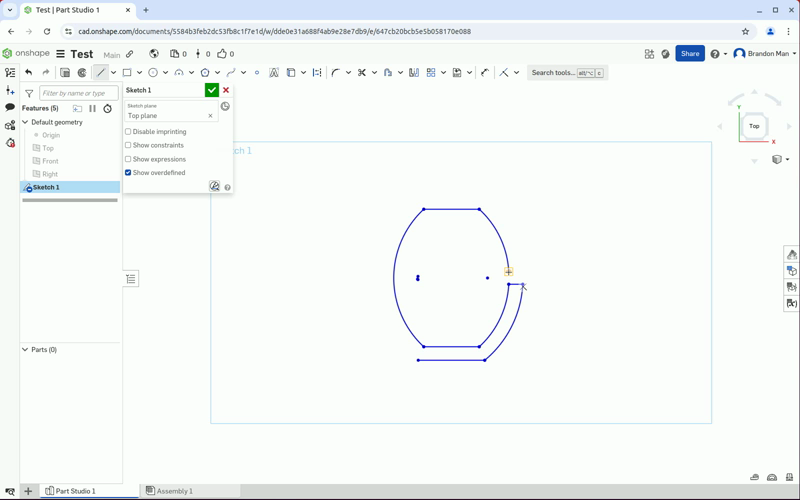
key_down(shift)
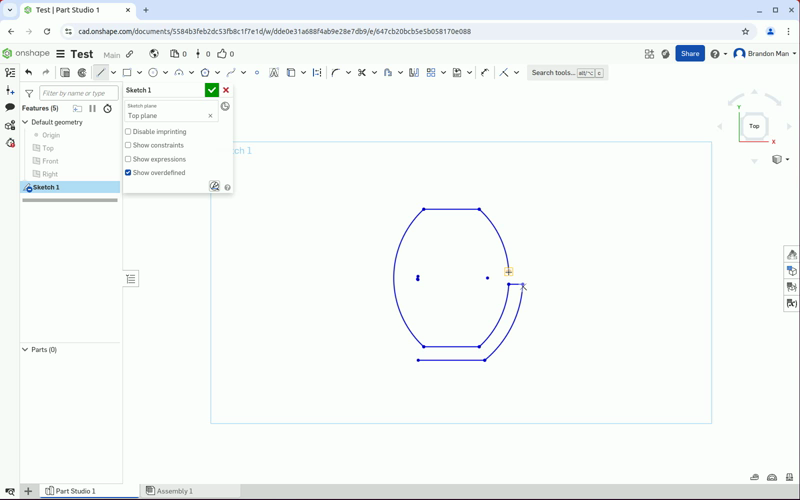
mouse_move(538, 271)
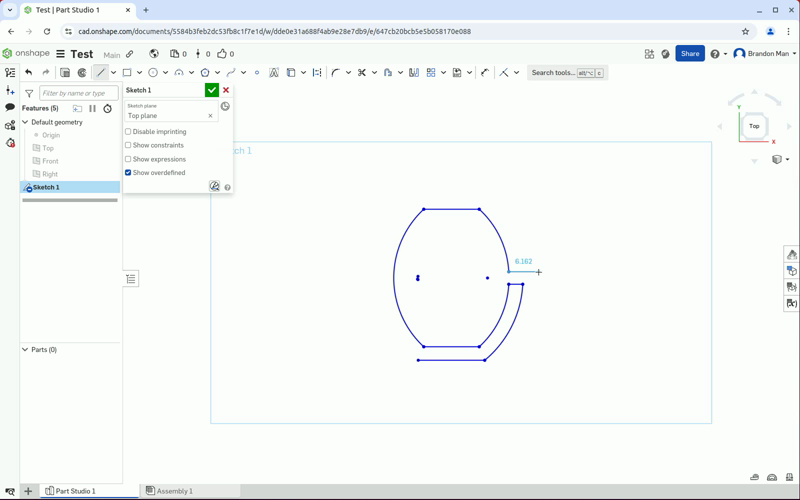
mouse_move(522, 271)
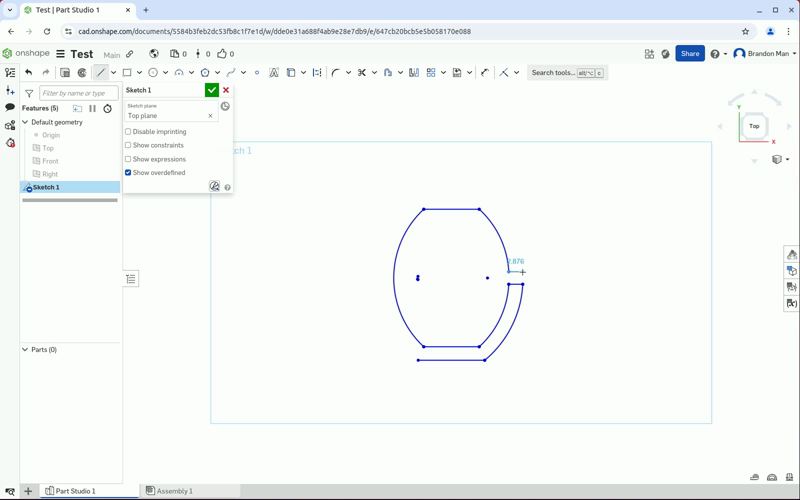
click(522, 271)
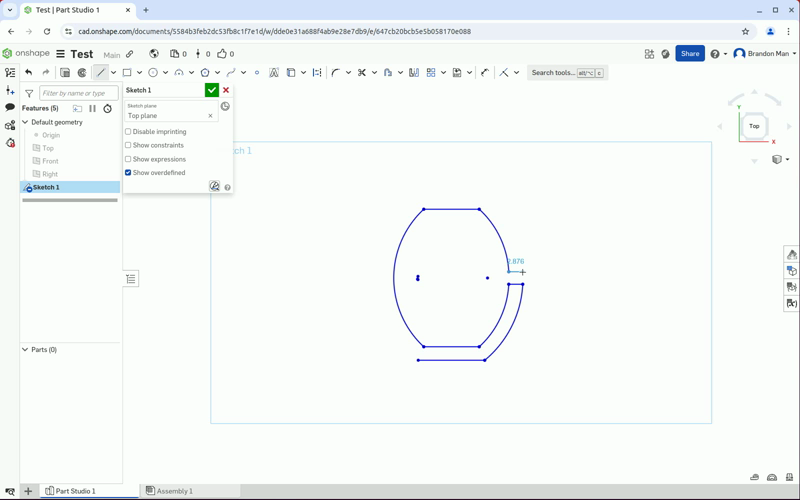
key_up(shift)
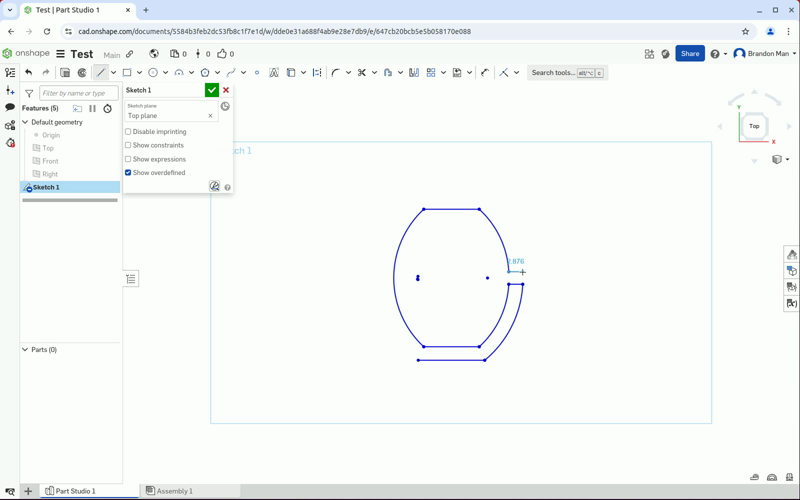
key(esc)
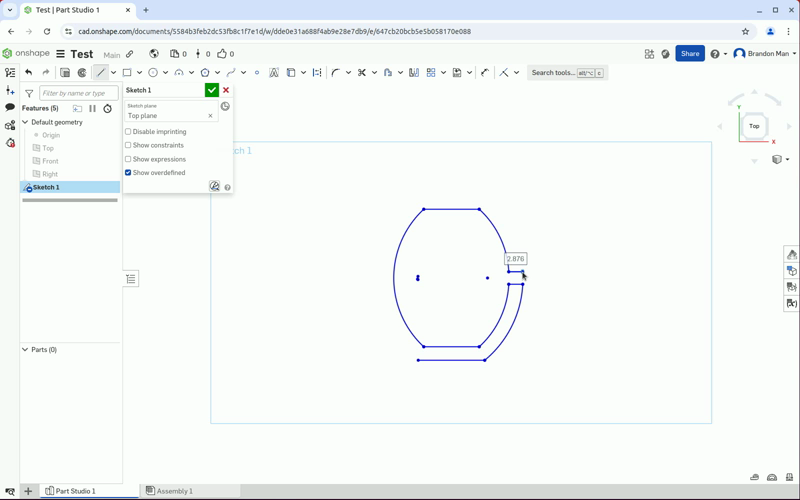
key(a)
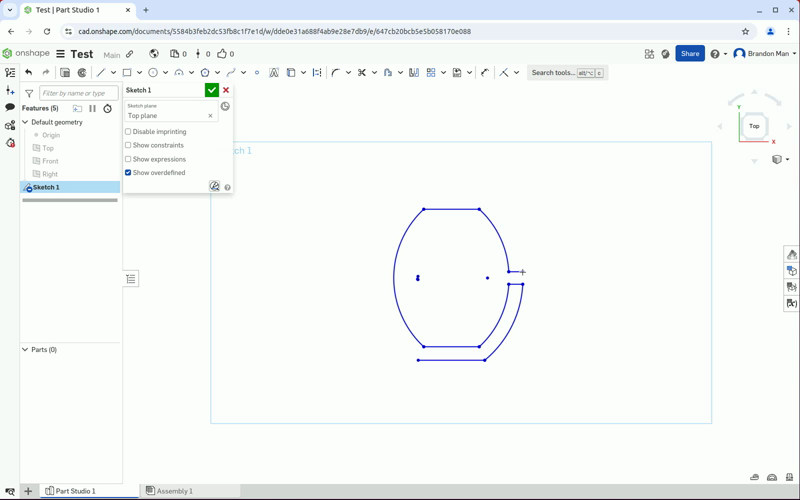
mouse_move(522, 271)
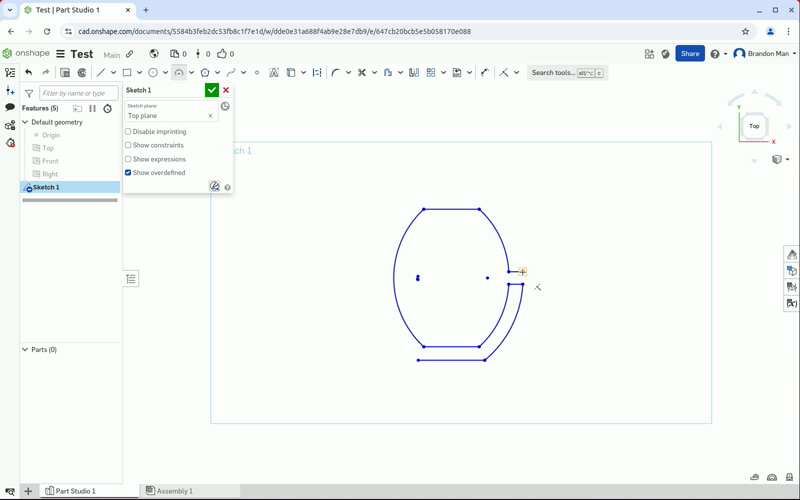
click(522, 271)
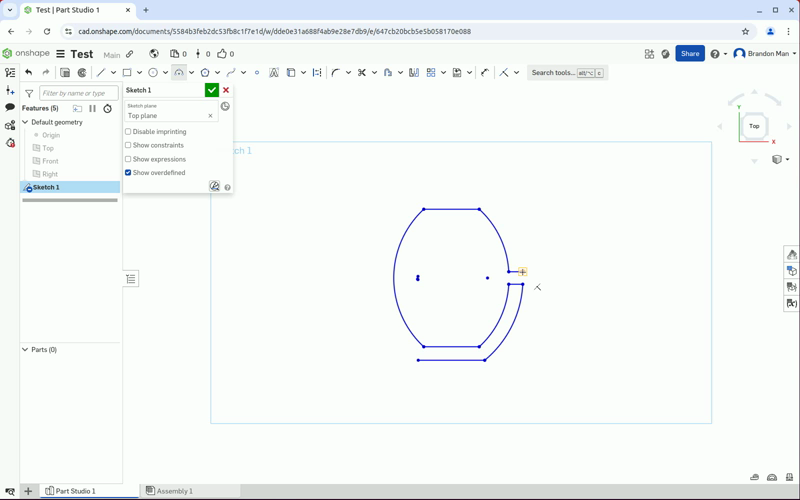
key_down(shift)
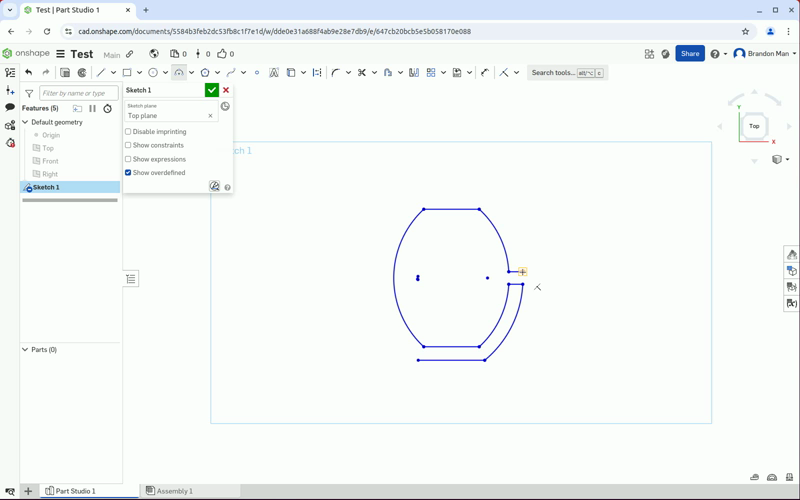
mouse_move(484, 195)
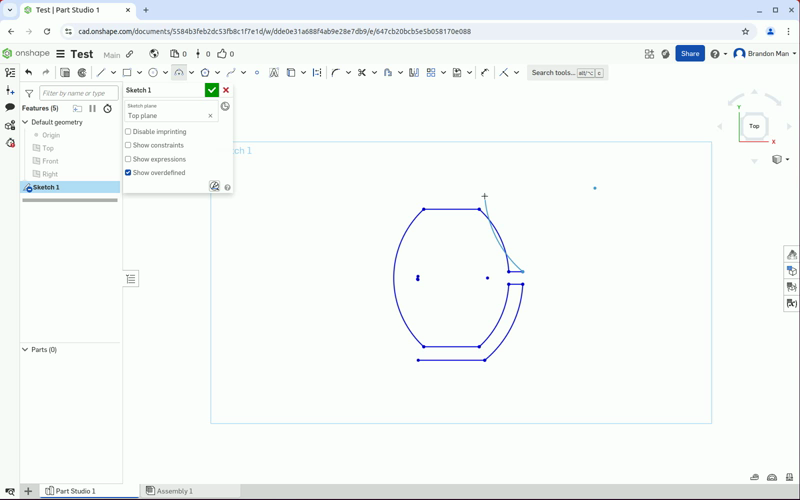
click(484, 195)
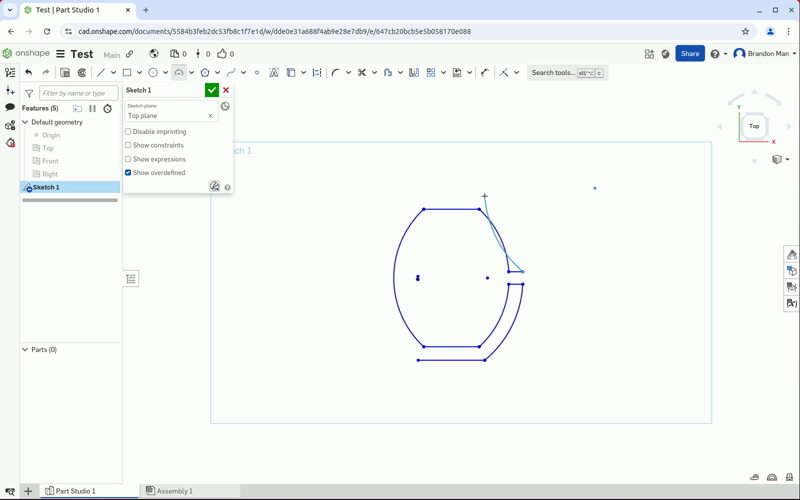
mouse_move(511, 229)
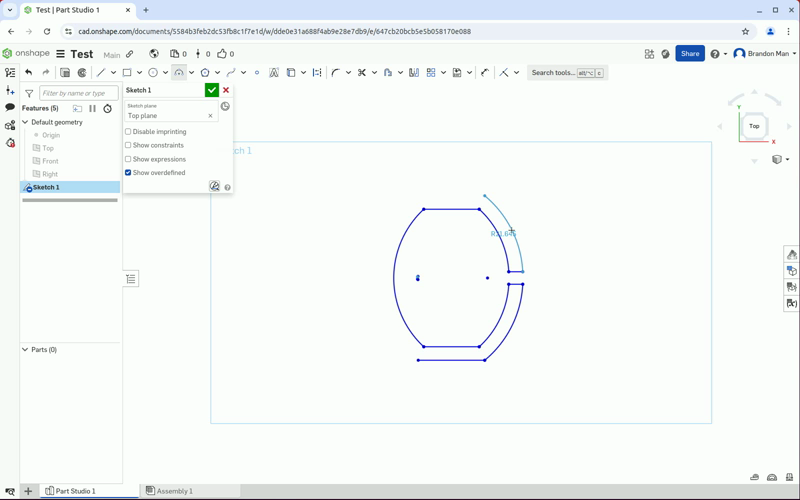
click(511, 229)
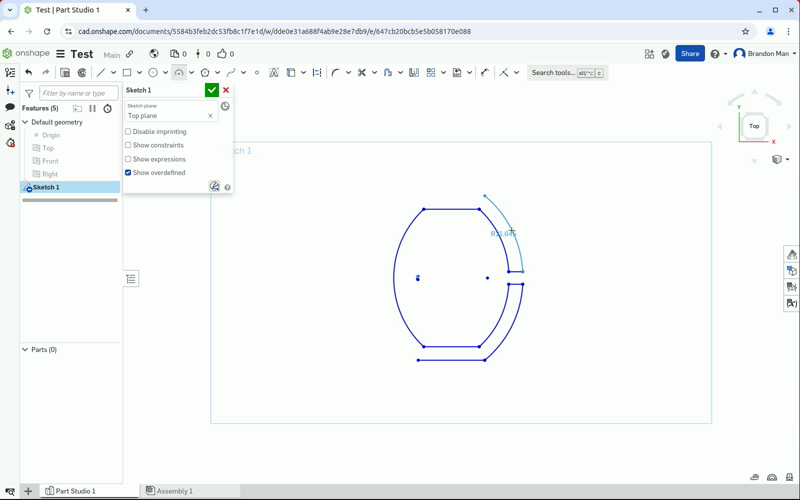
key_up(shift)
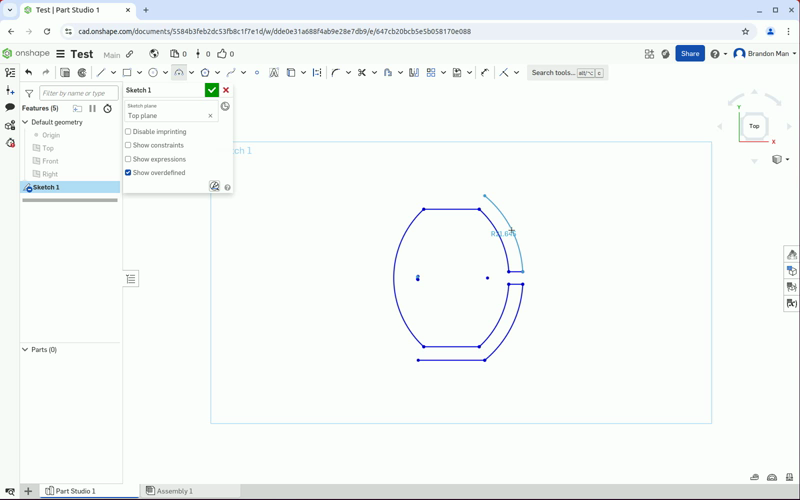
key(esc)
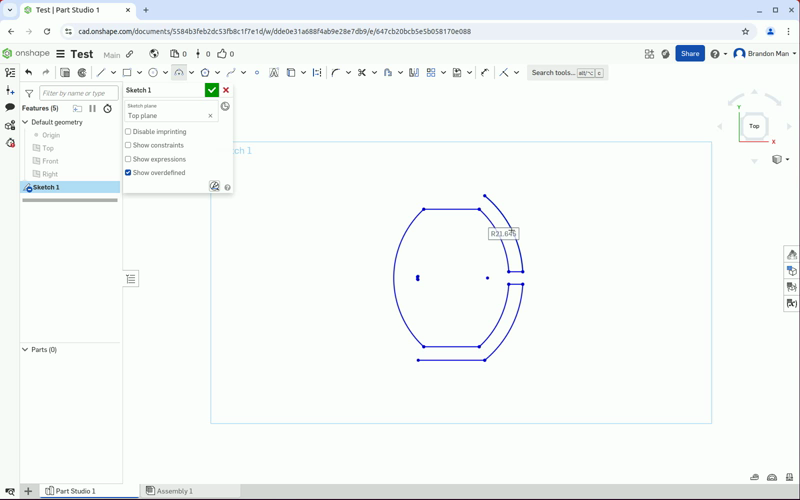
key(l)
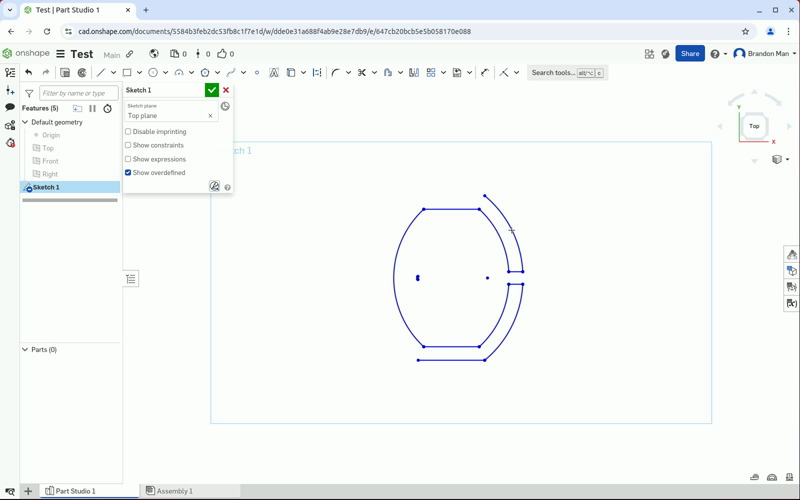
mouse_move(484, 195)
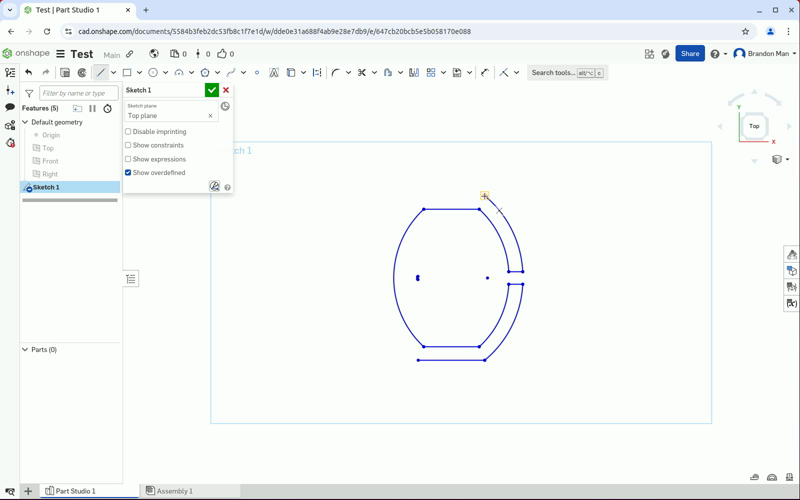
click(484, 195)
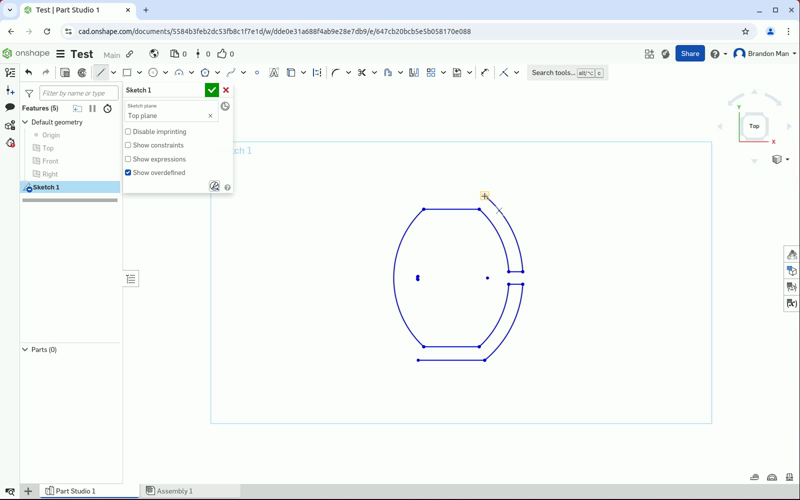
key_down(shift)
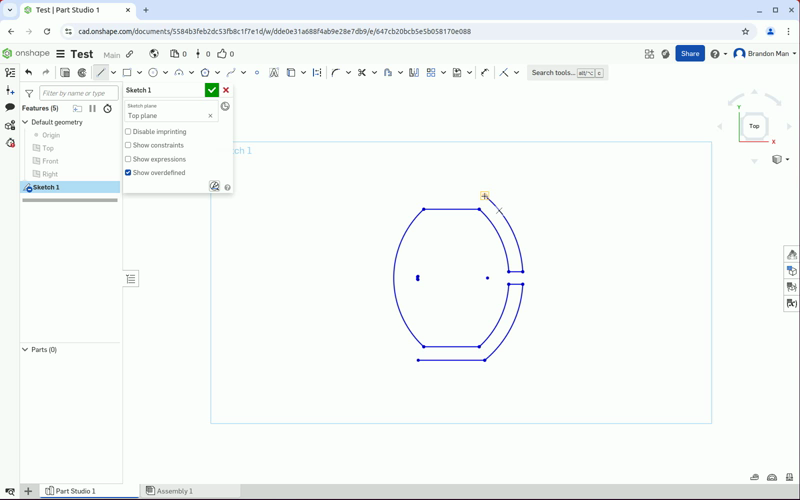
mouse_move(418, 195)
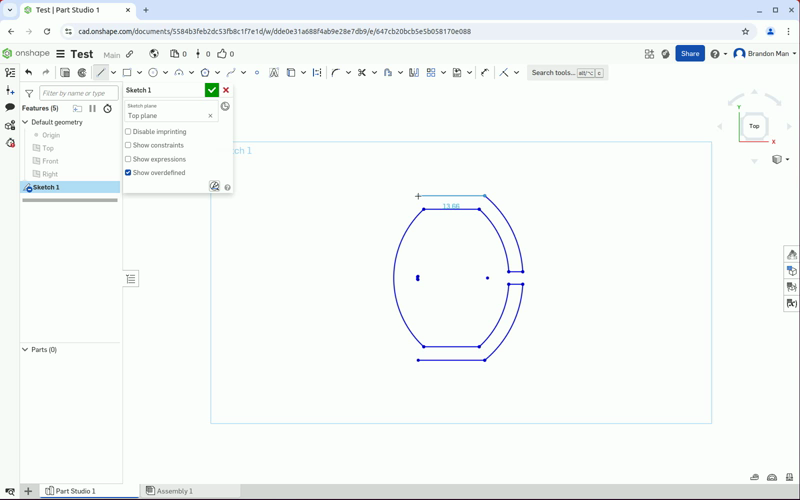
click(418, 195)
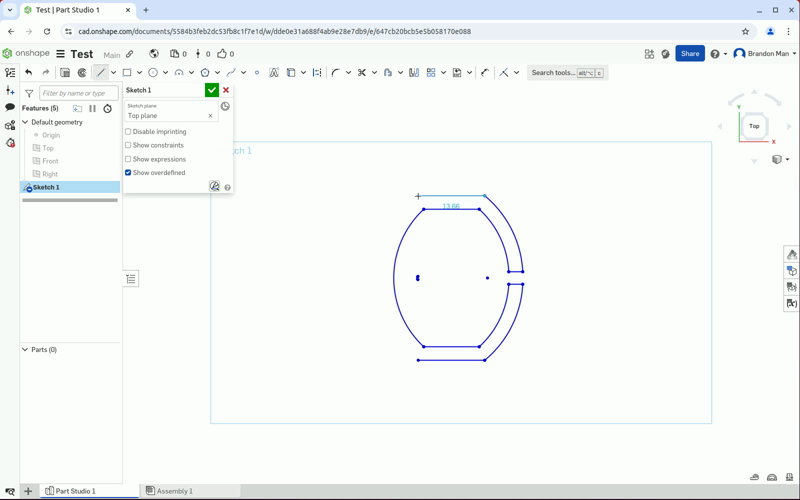
key_up(shift)
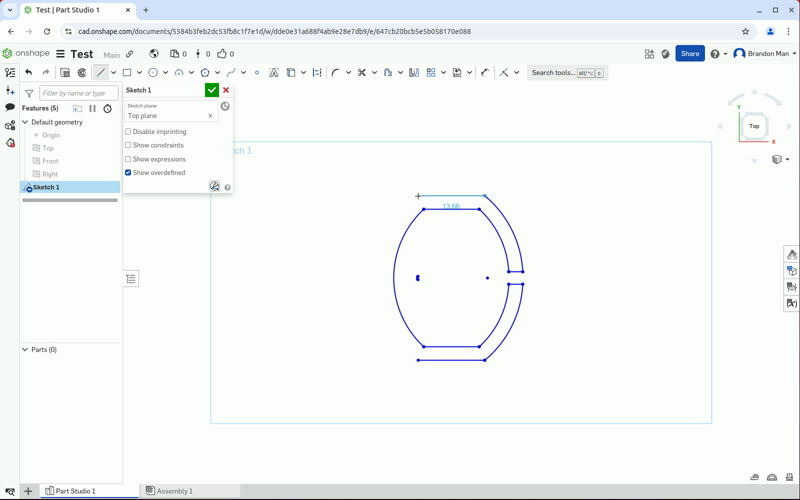
key(esc)
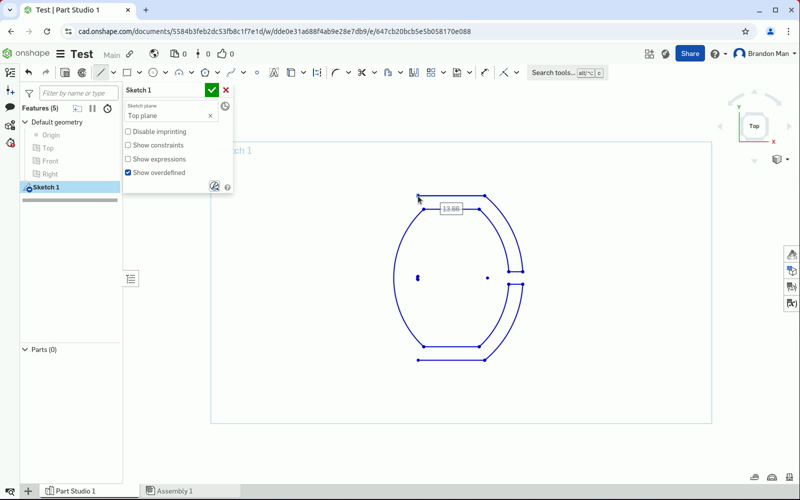
key(a)
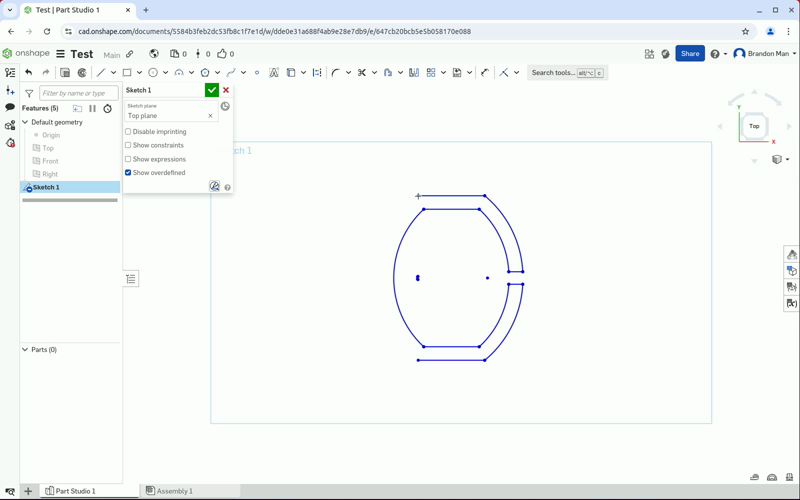
mouse_move(418, 195)
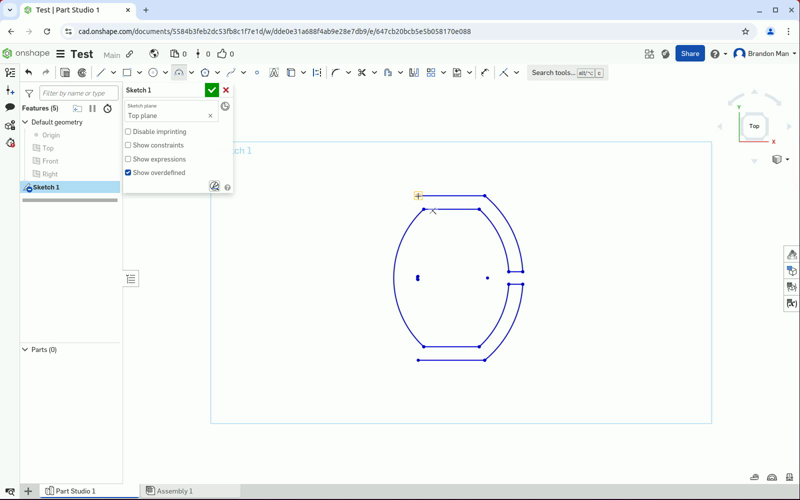
click(418, 195)
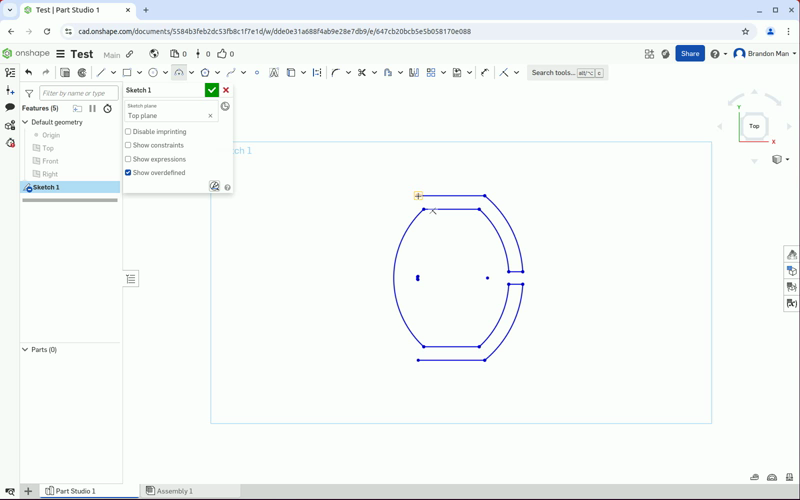
mouse_move(418, 360)
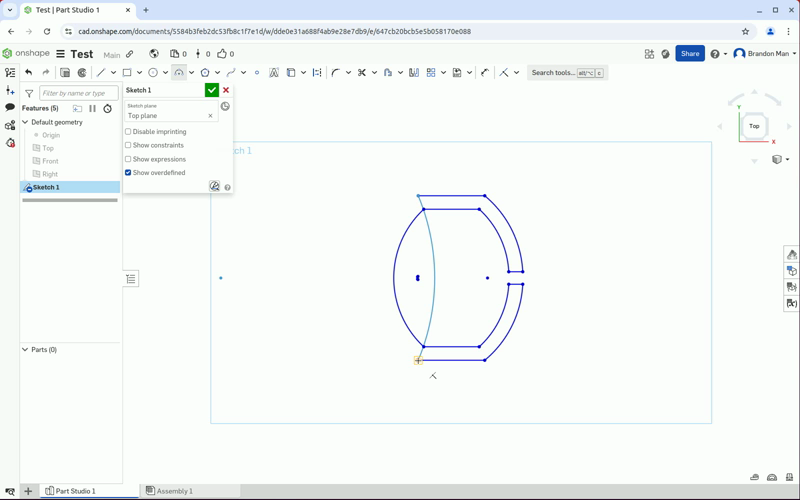
click(418, 360)
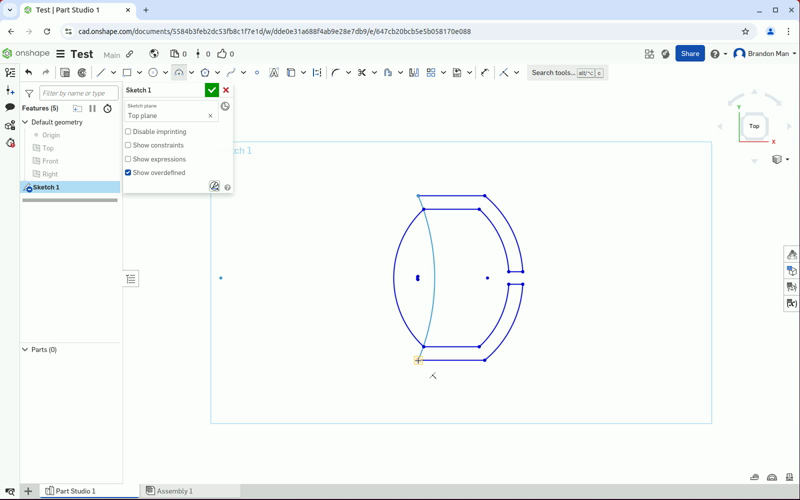
key_down(shift)
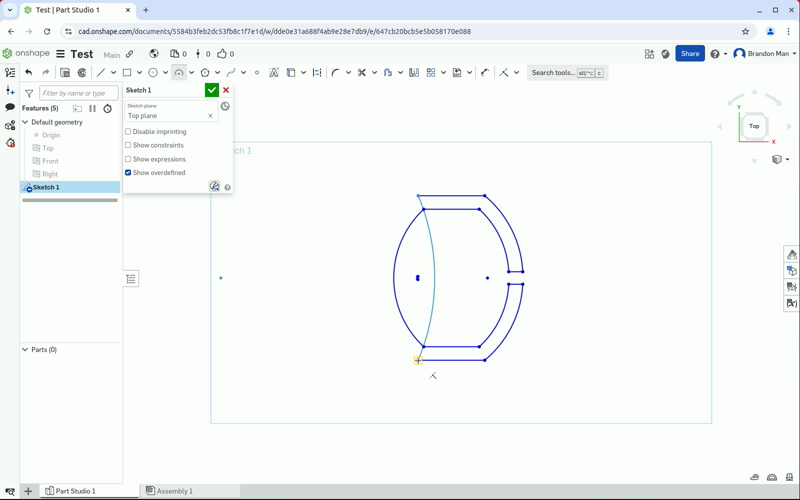
mouse_move(379, 278)
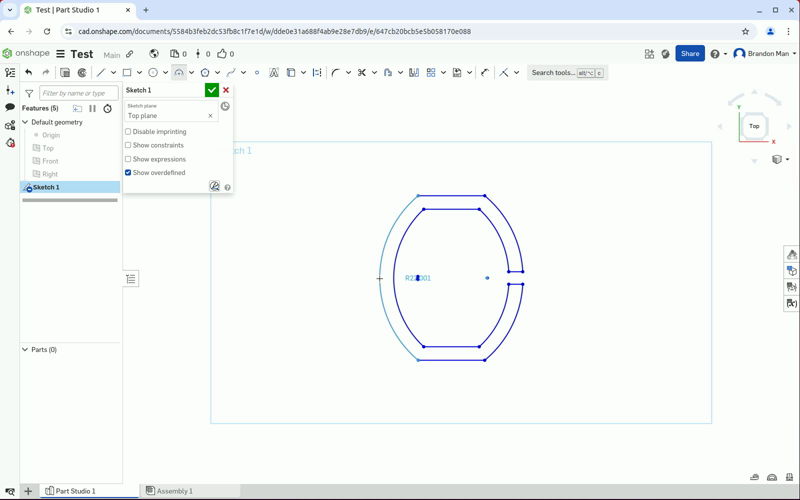
click(379, 278)
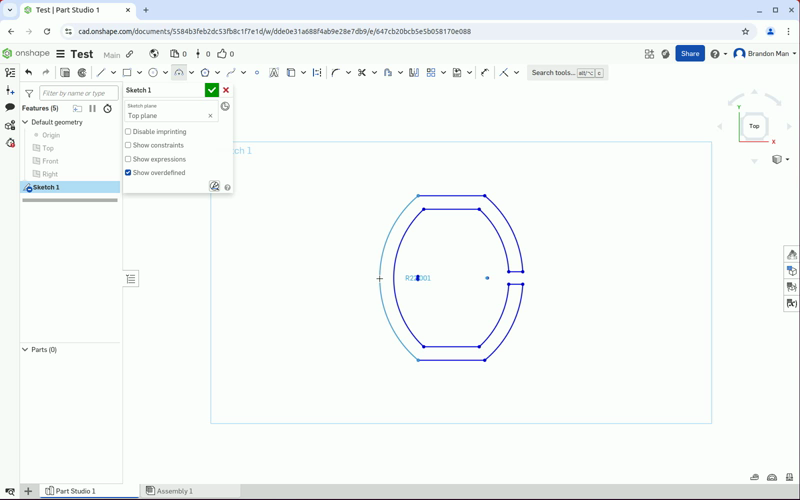
key_up(shift)
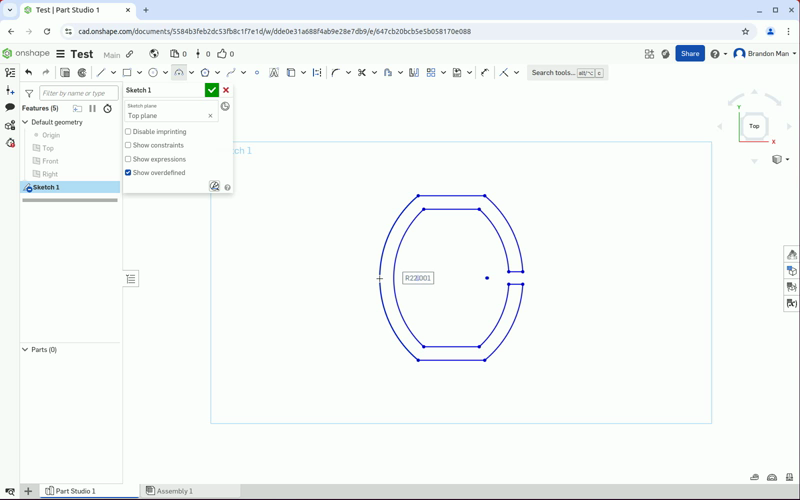
key(esc)
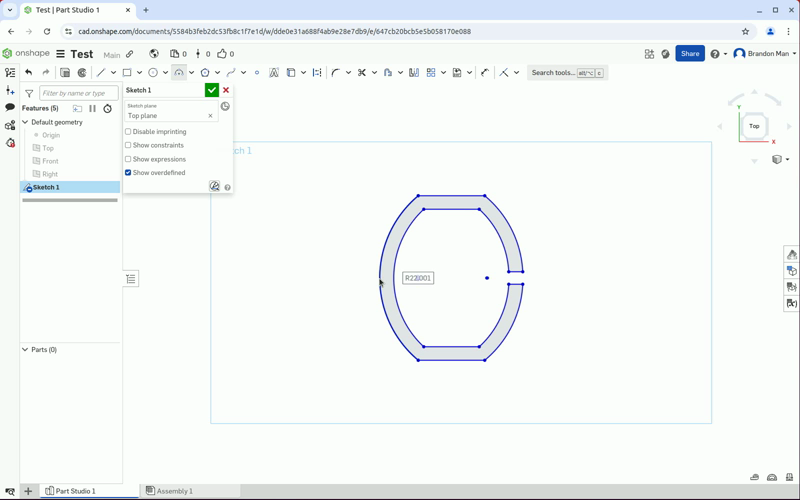
mouse_move(391, 248)
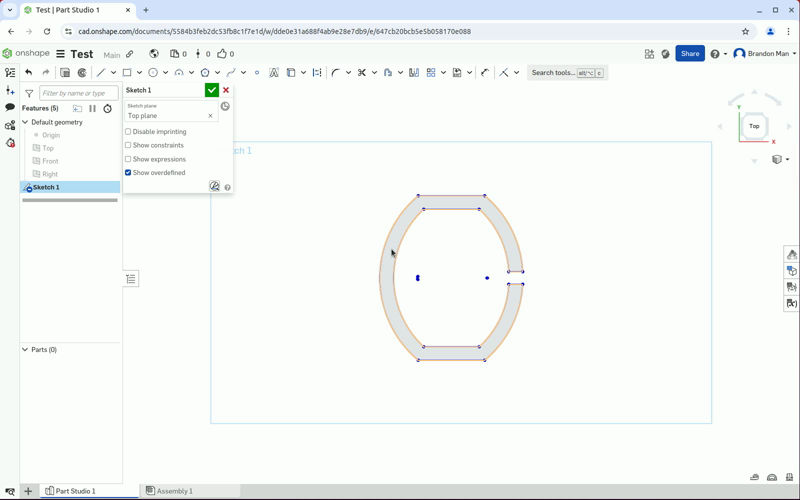
click(391, 248)
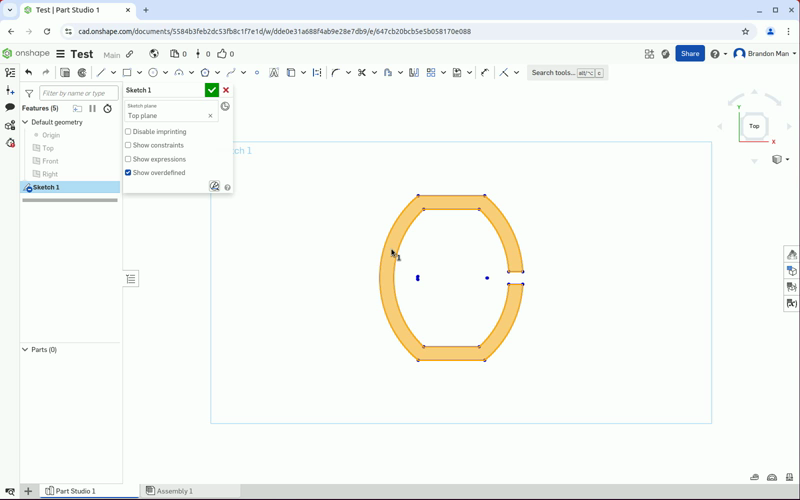
mouse_move(73, 352)
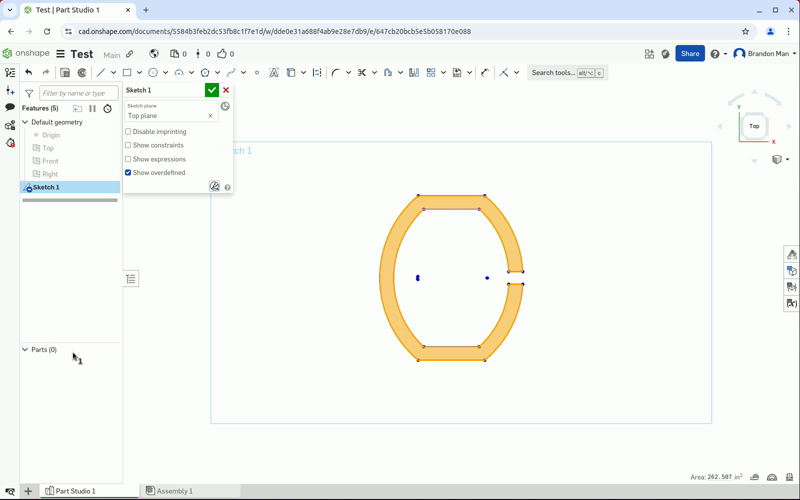
key(shift+y)
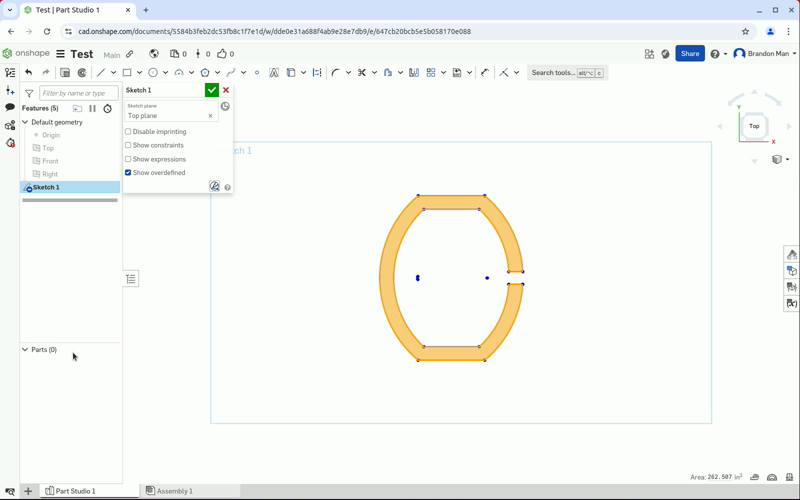
key(shift+e)
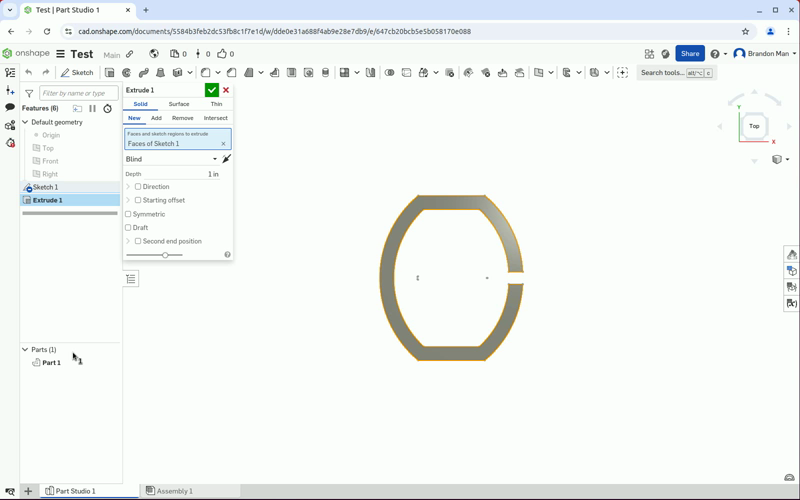
mouse_move(143, 106)
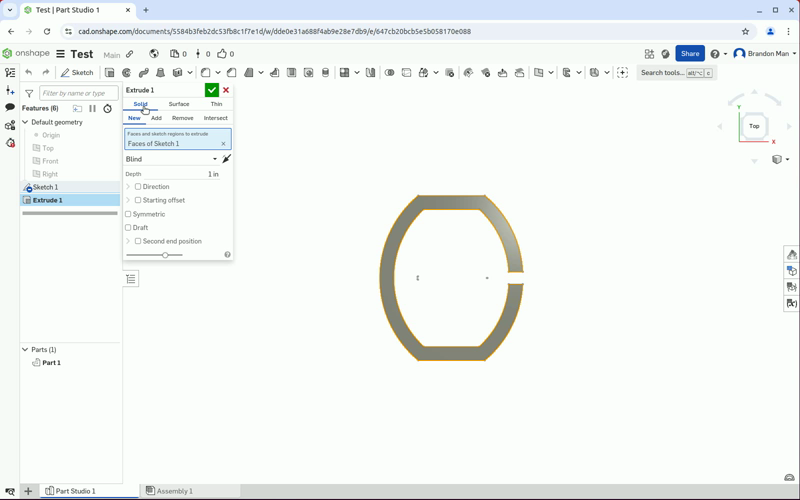
click(143, 106)
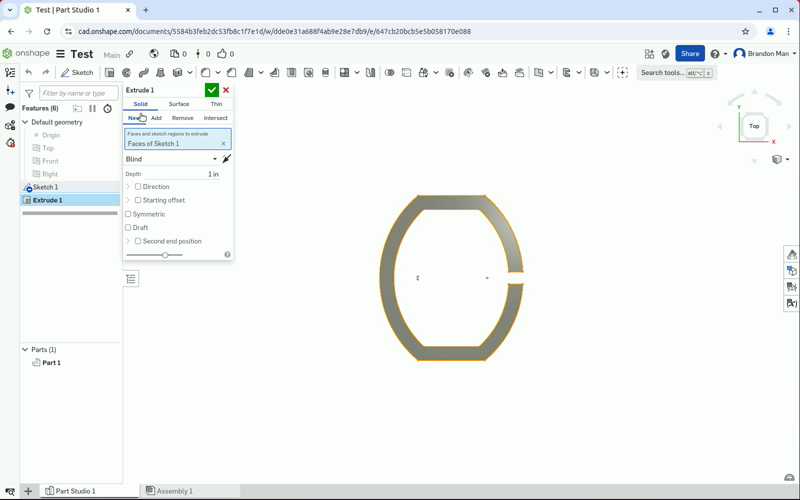
mouse_move(137, 120)
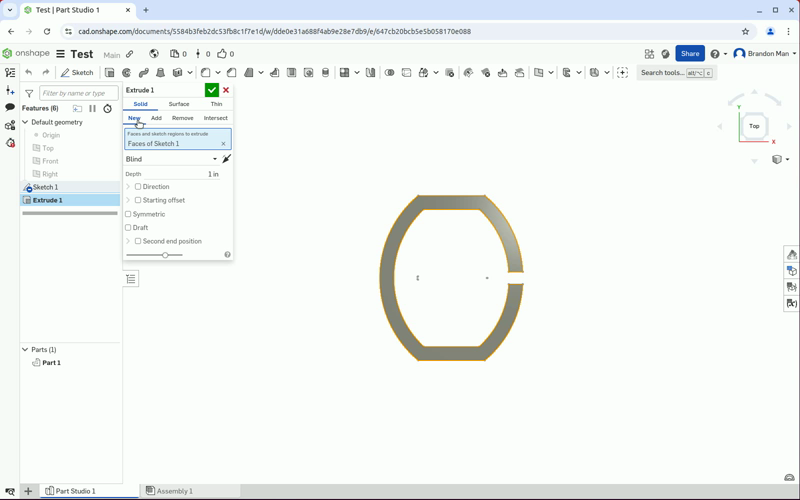
click(137, 120)
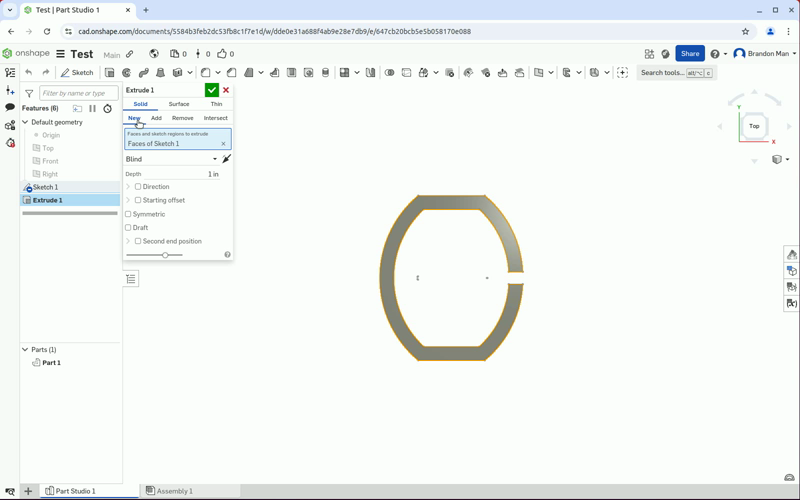
key(tab, 4)
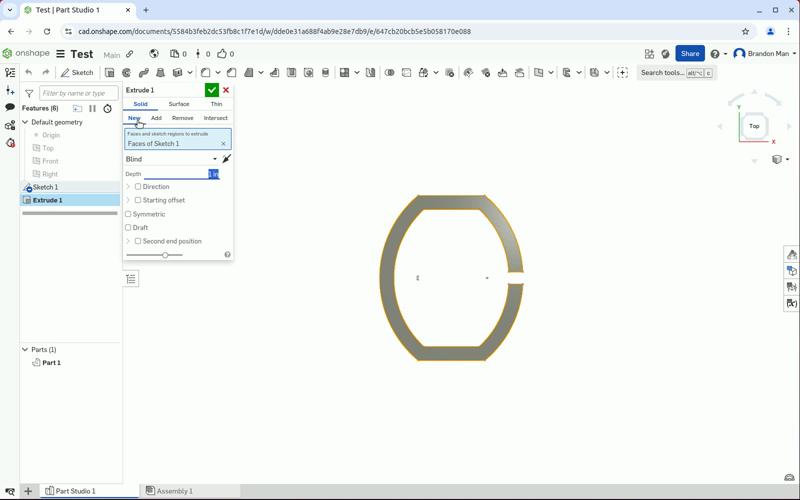
text(4.814)
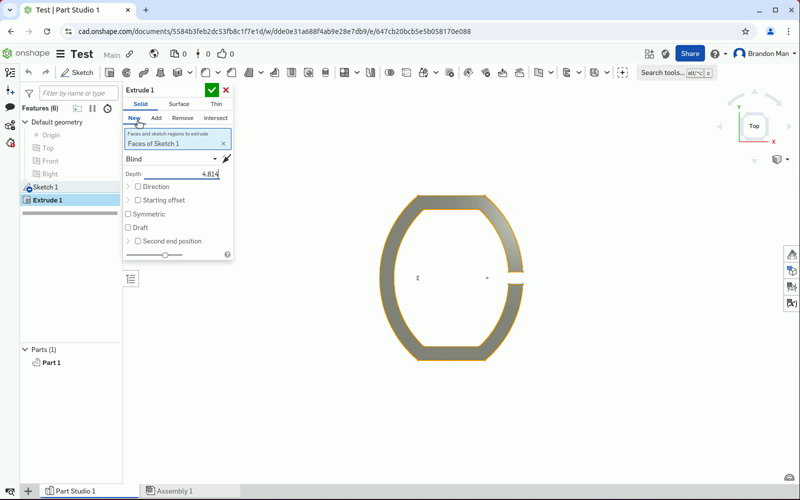
key(enter)
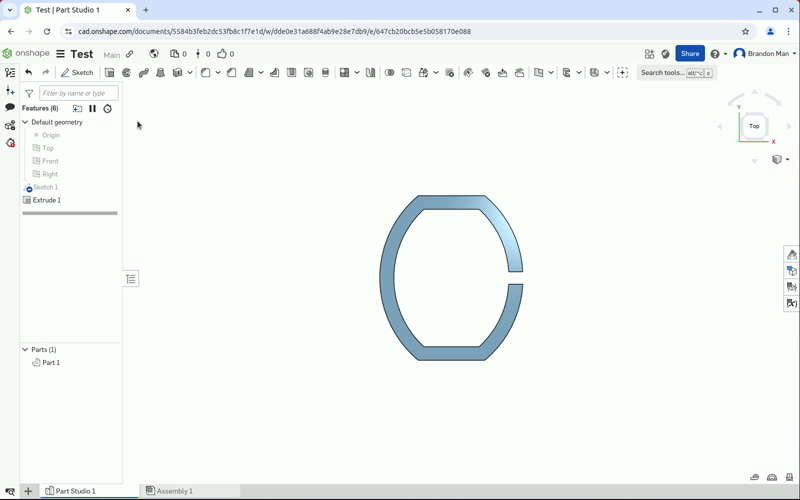
key(shift+h)
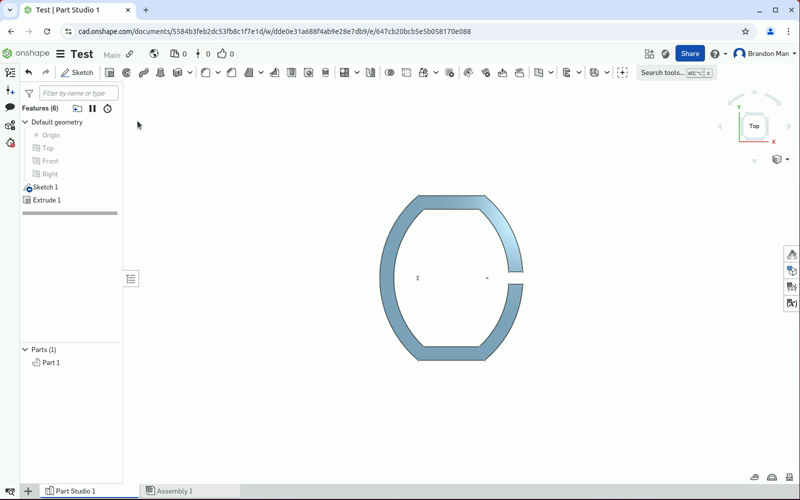
key(shift+h)
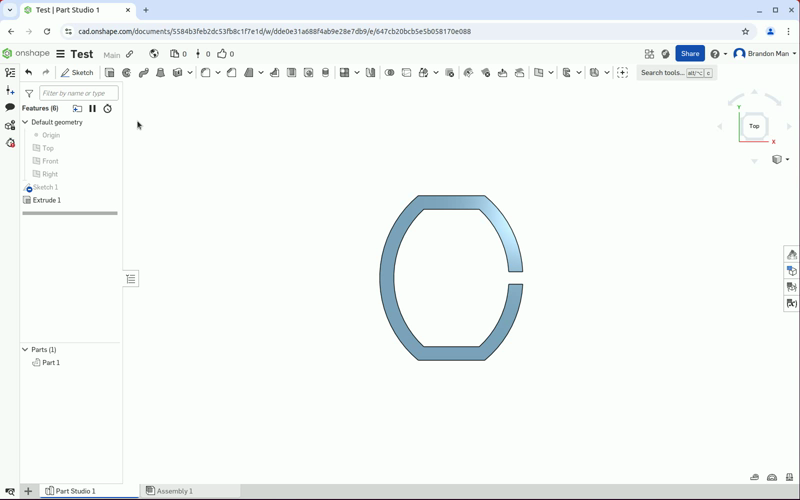
mouse_move(73, 189)
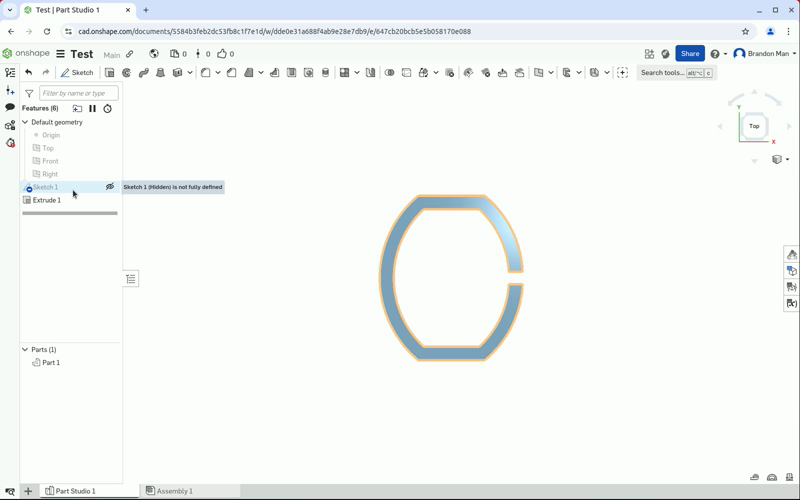
click(73, 189)
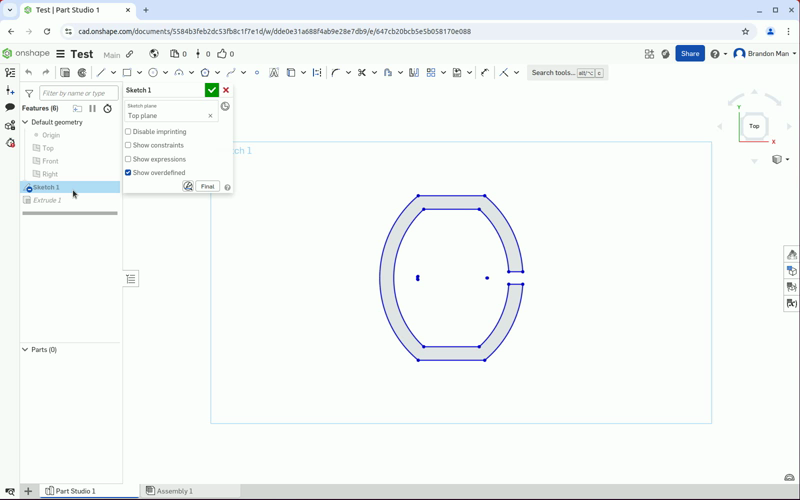
mouse_move(229, 92)
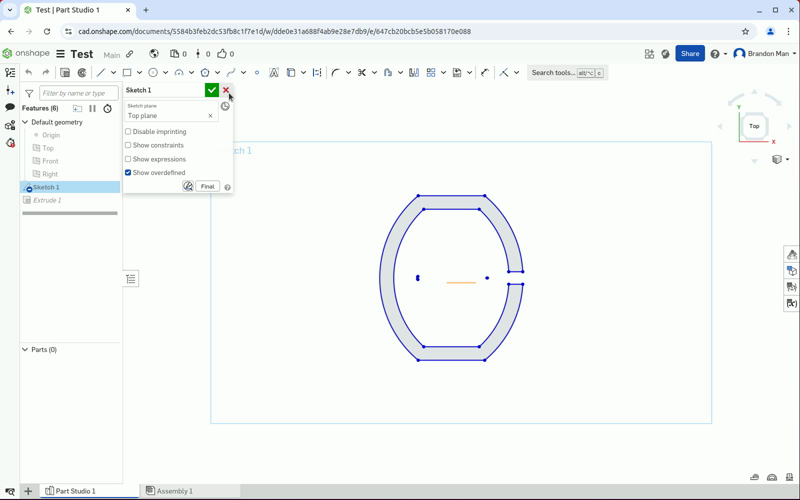
click(229, 92)
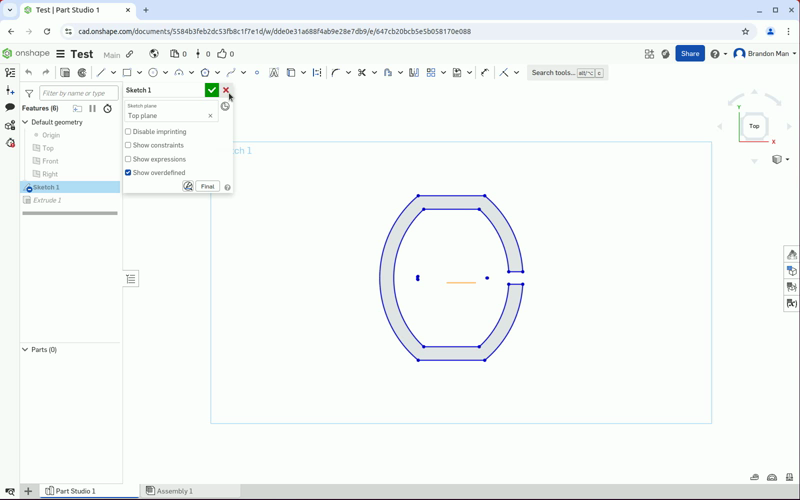
key(shift+s)
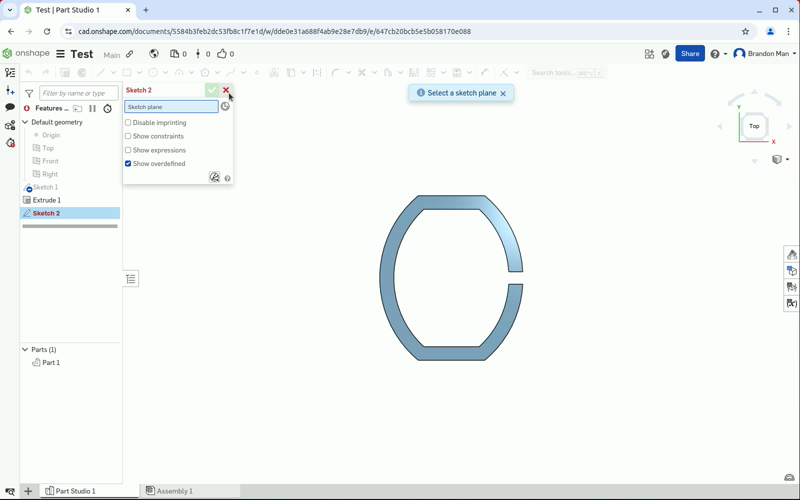
mouse_move(73, 150)
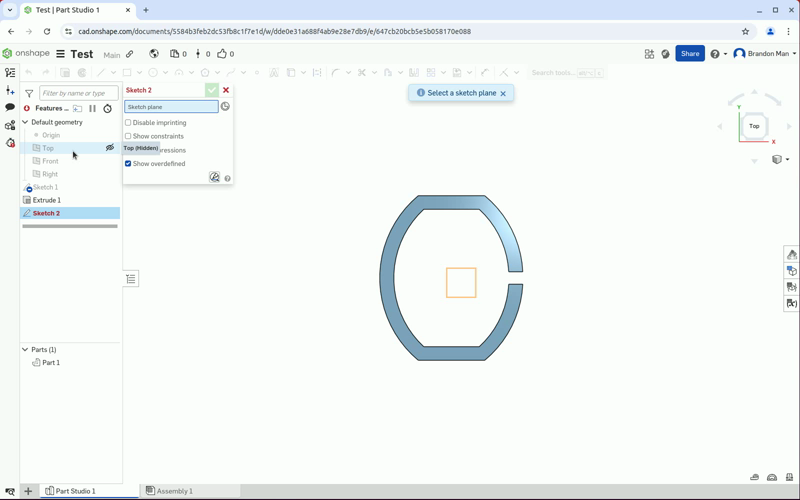
click(73, 150)
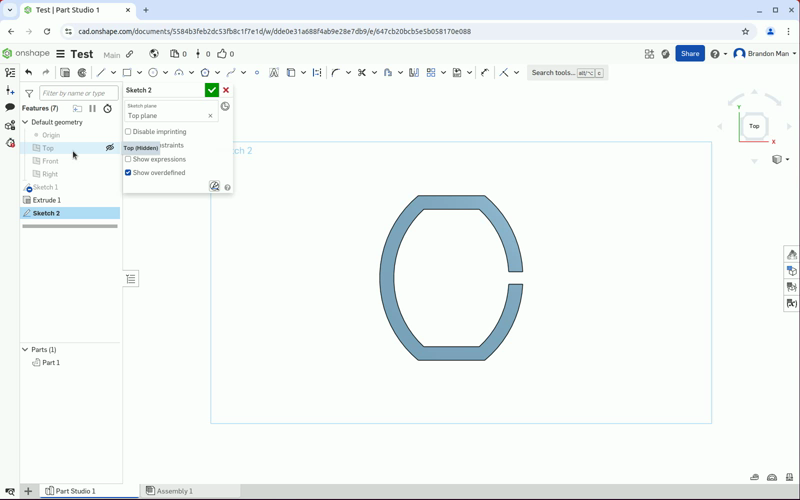
mouse_move(73, 352)
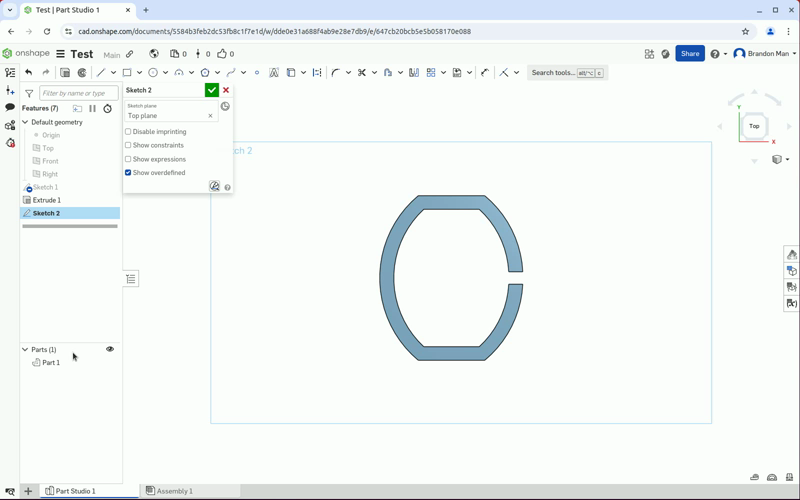
key(y)
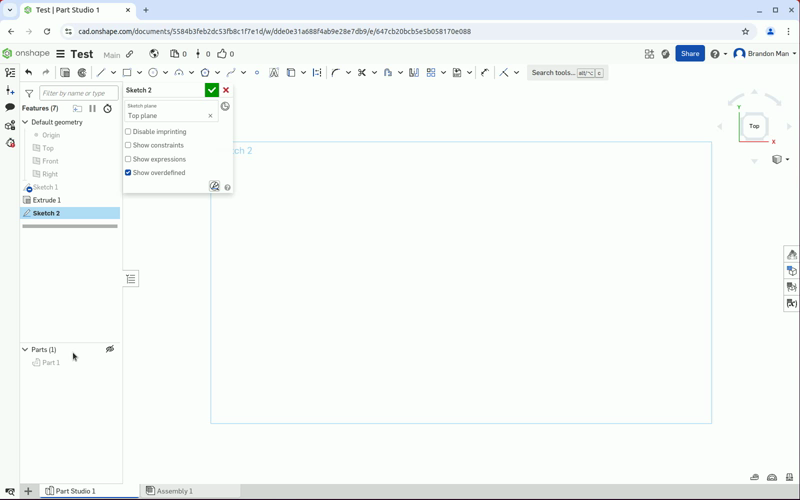
key(c)
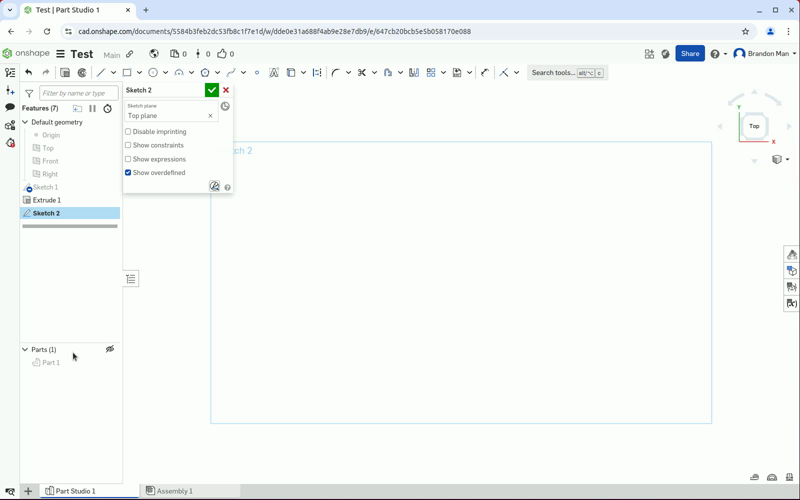
key_down(shift)
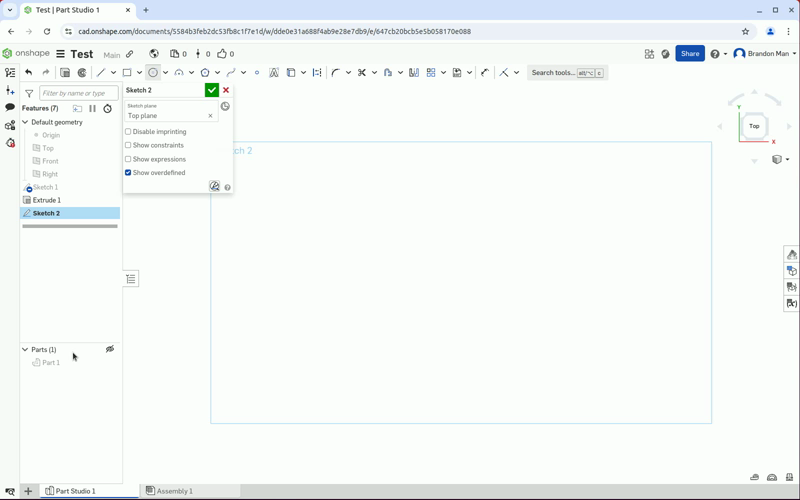
mouse_move(451, 276)
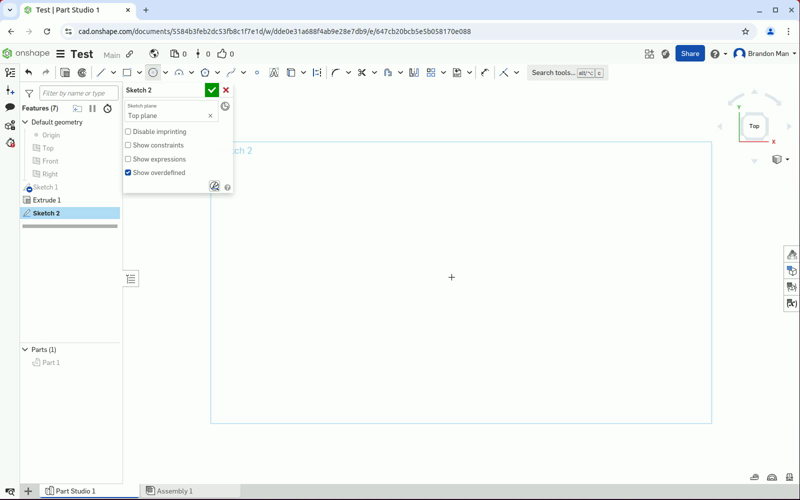
click(451, 276)
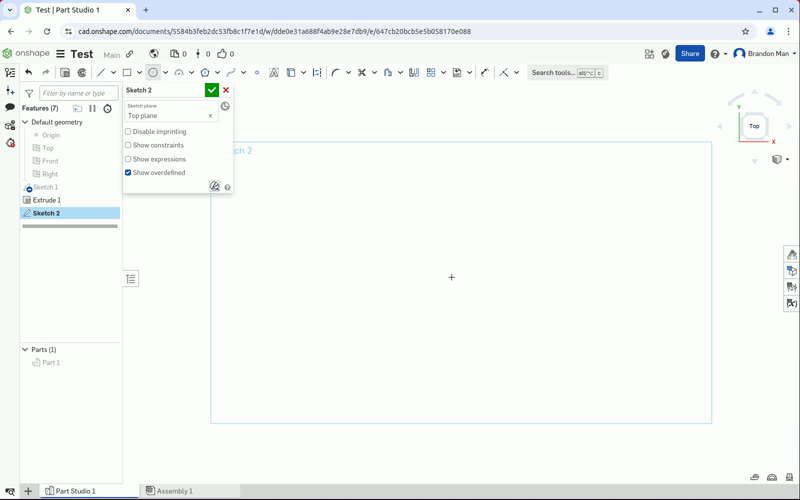
key_up(shift)
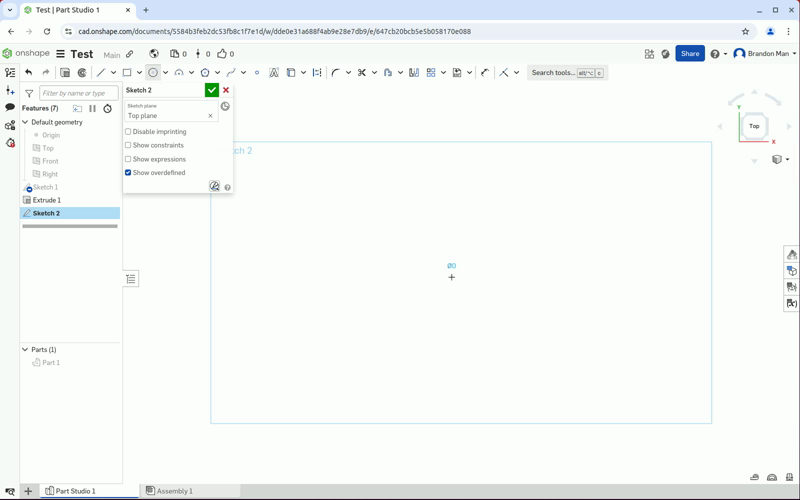
mouse_move(554, 276)
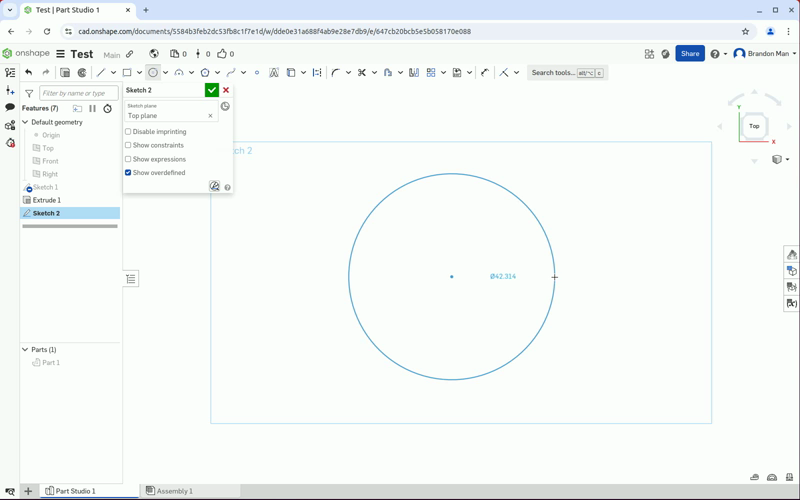
click(554, 276)
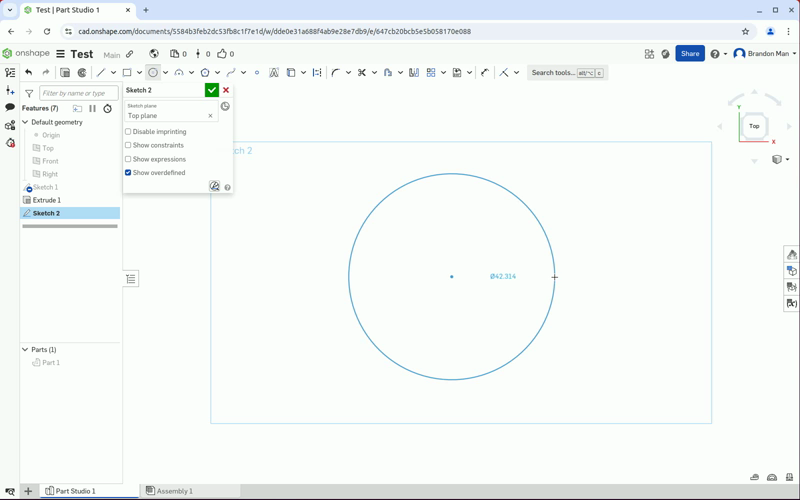
key(esc)
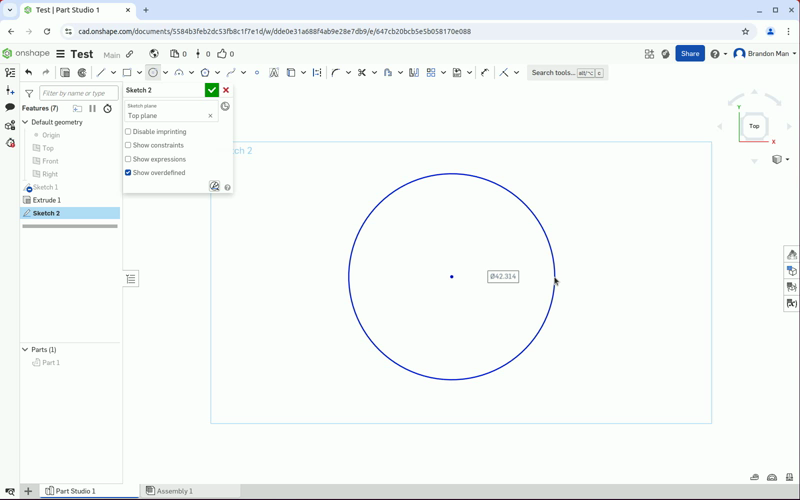
mouse_move(512, 253)
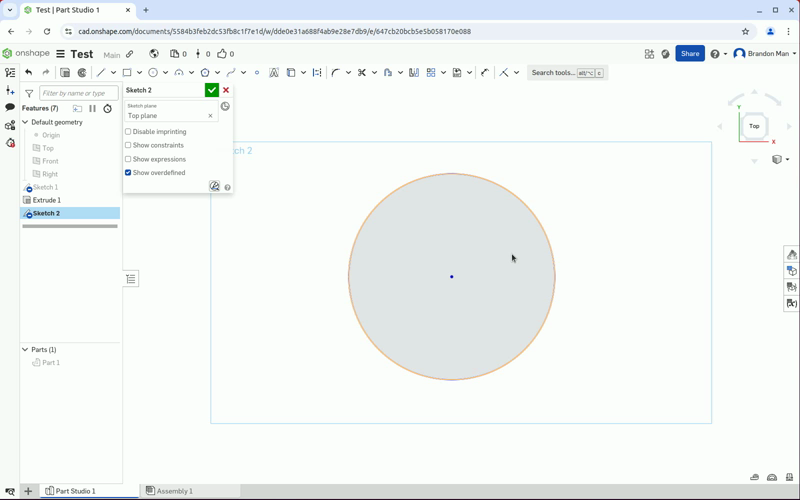
click(512, 253)
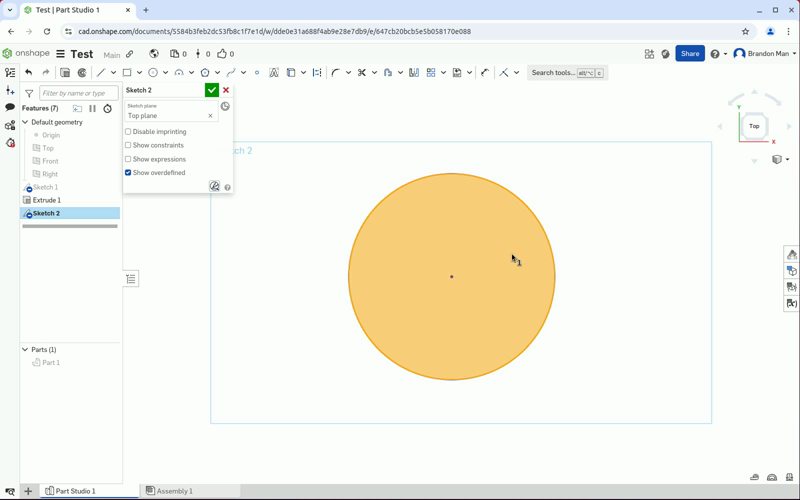
mouse_move(73, 352)
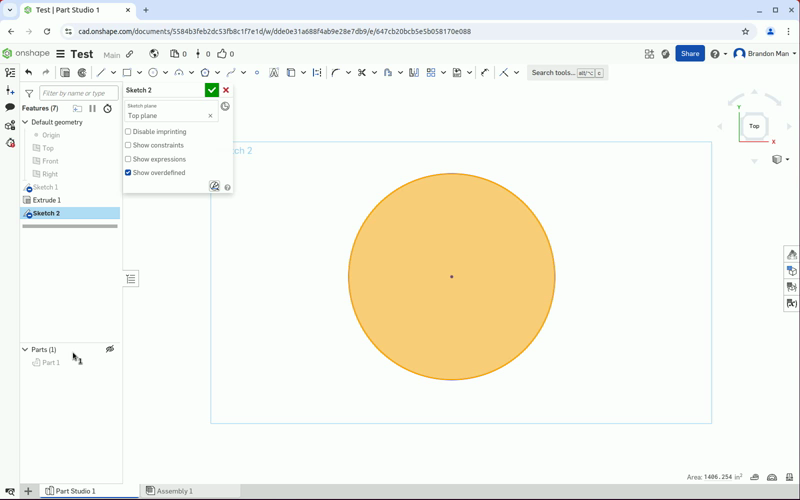
key(shift+y)
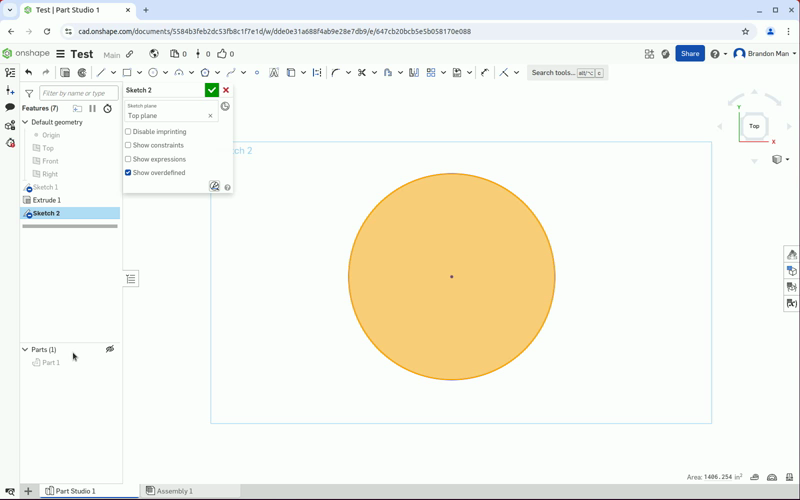
key(shift+e)
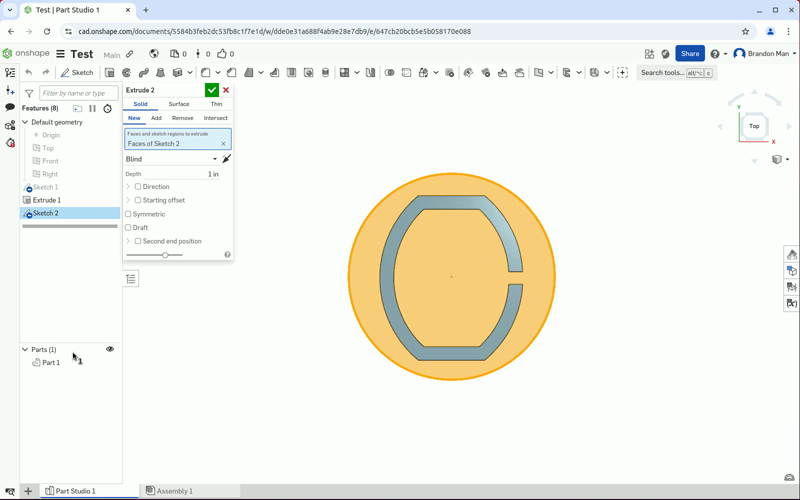
mouse_move(143, 106)
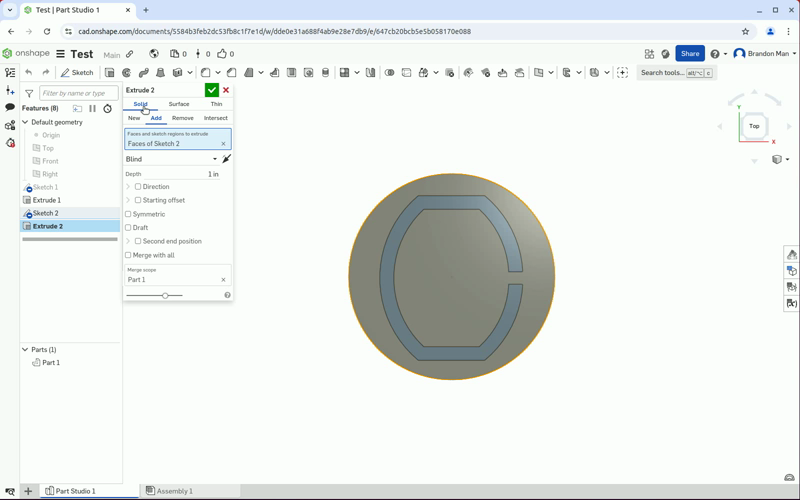
click(143, 106)
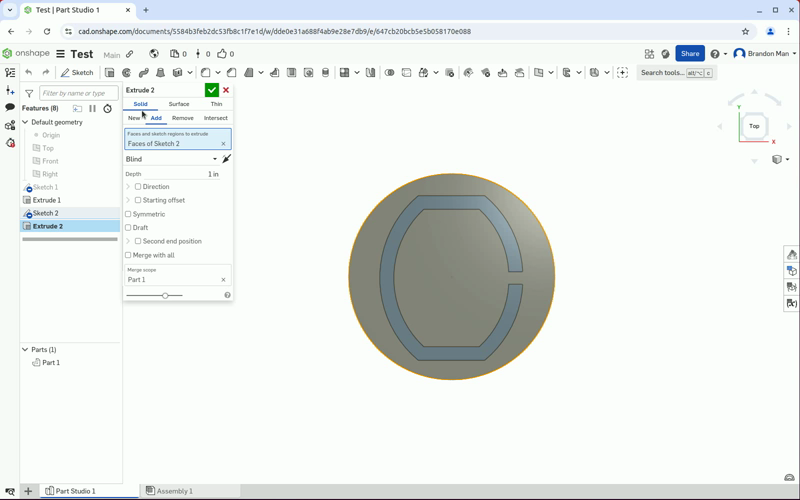
mouse_move(137, 120)
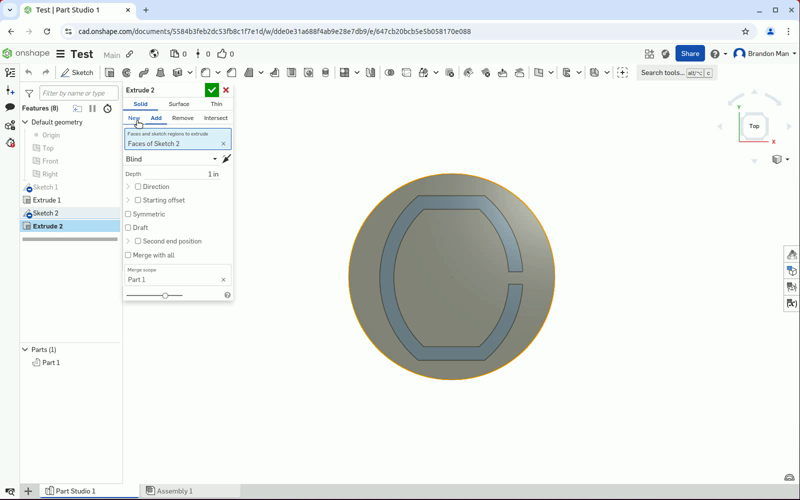
click(137, 120)
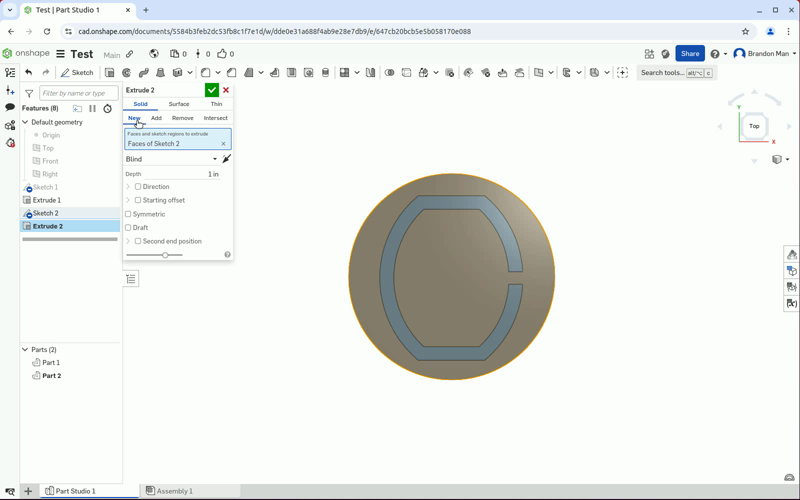
key(tab, 4)
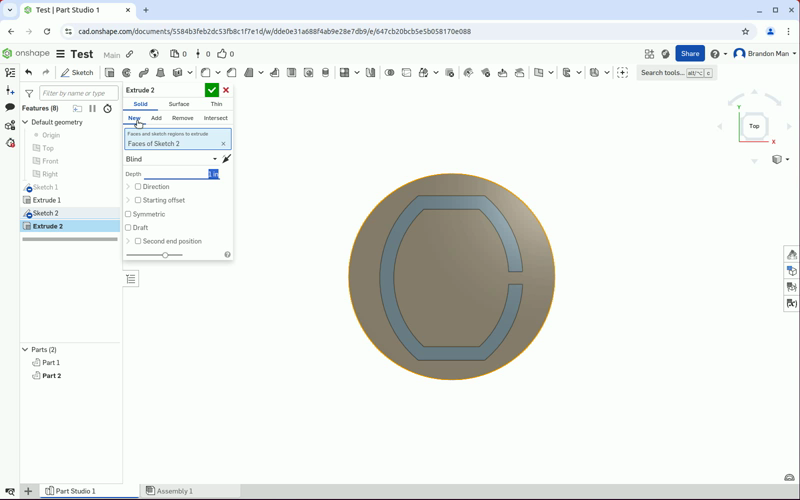
text(-2.889)
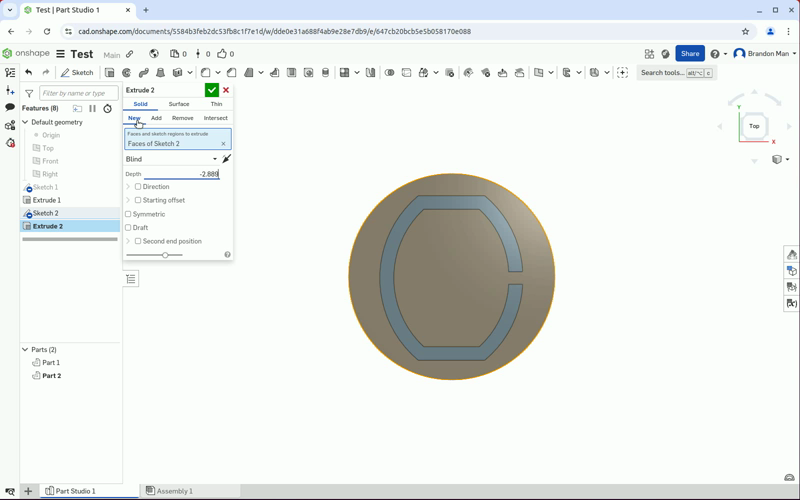
key(enter)
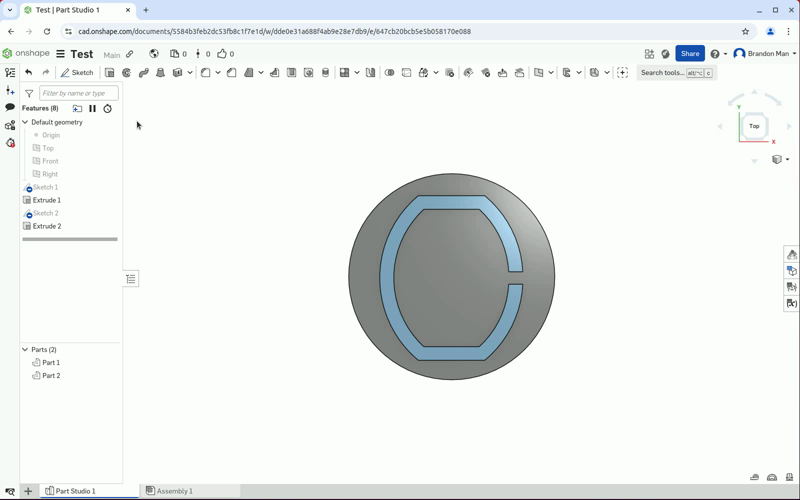
key(shift+h)
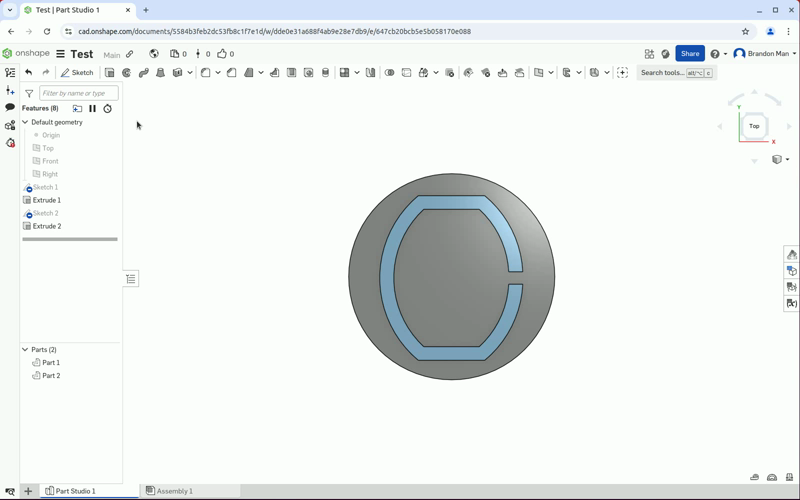
key(shift+h)
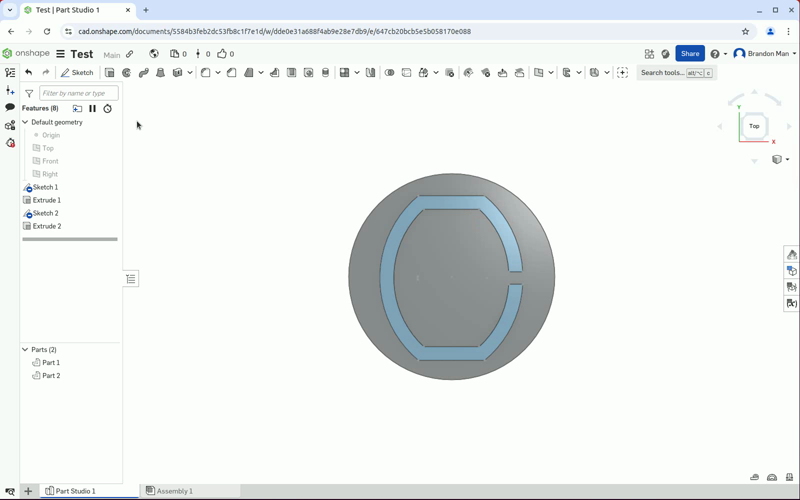
key(shift+7)
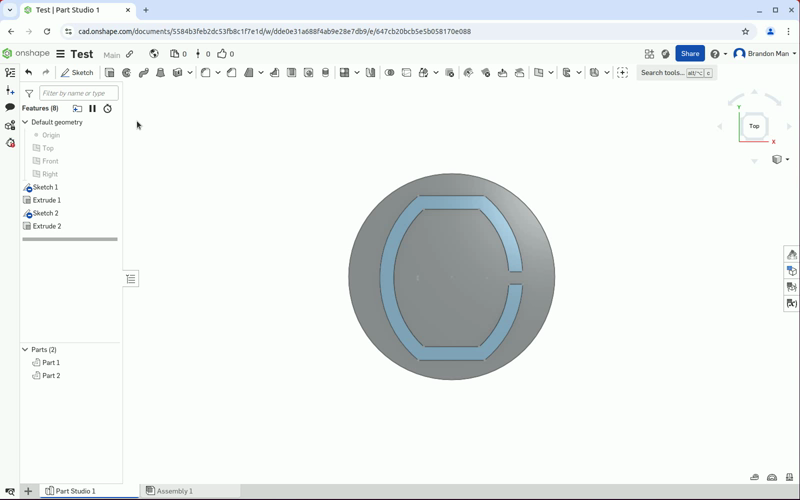
key(up, 3)
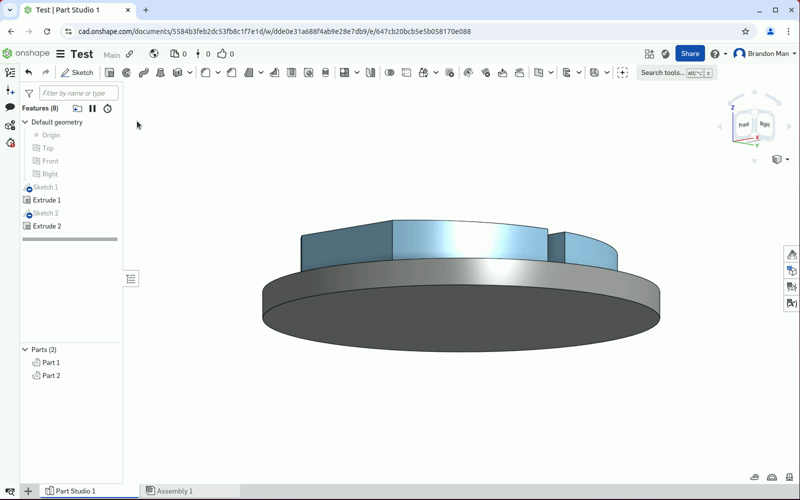
key(left, 3)
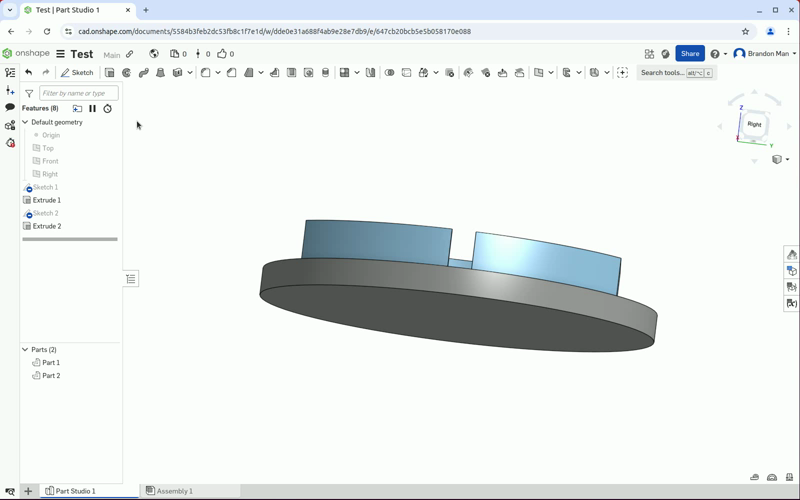
key(right, 3)
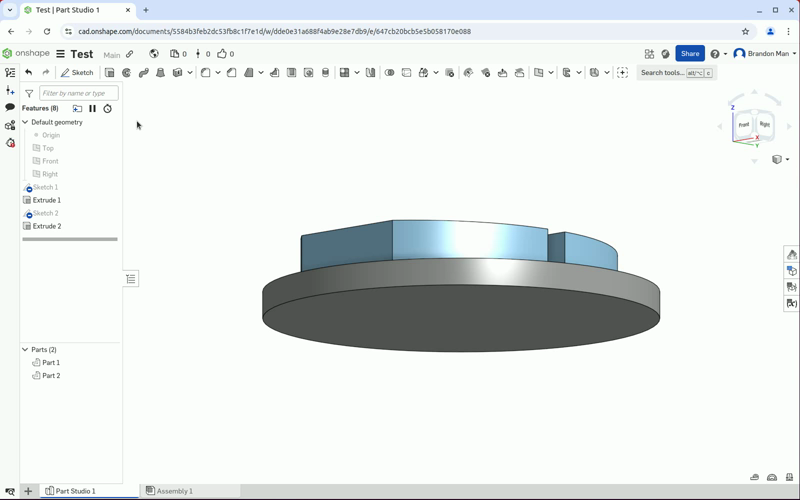
key(down, 3)
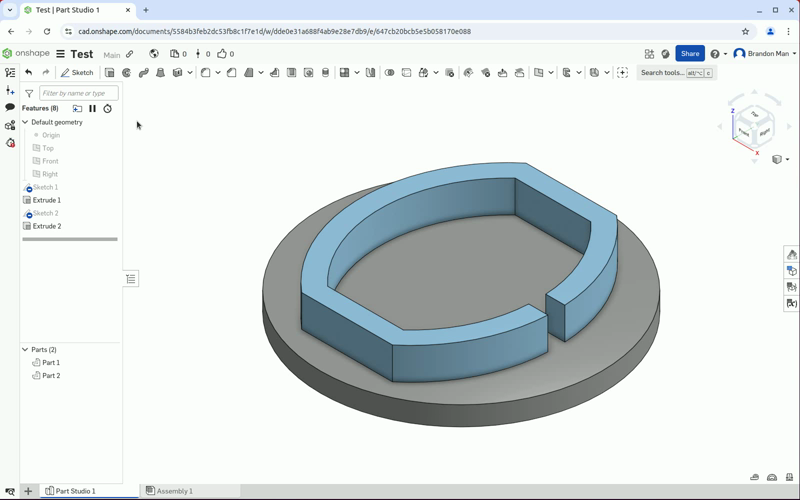
mouse_move(73, 189)
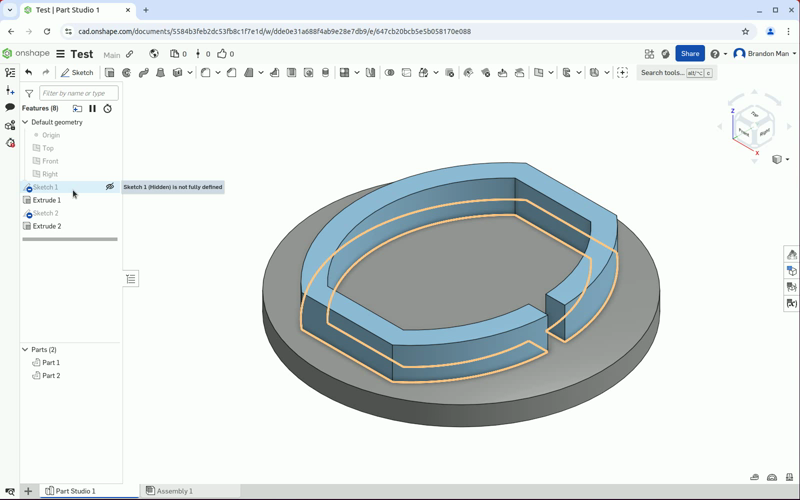
click(73, 189)